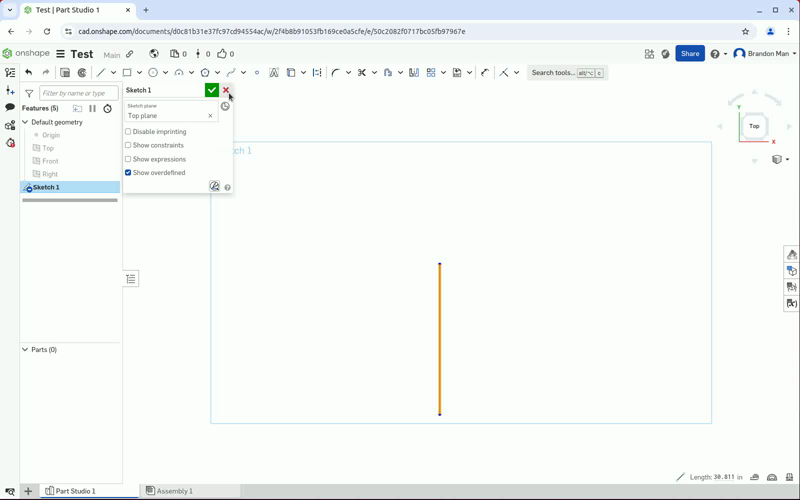
key(shift+h)
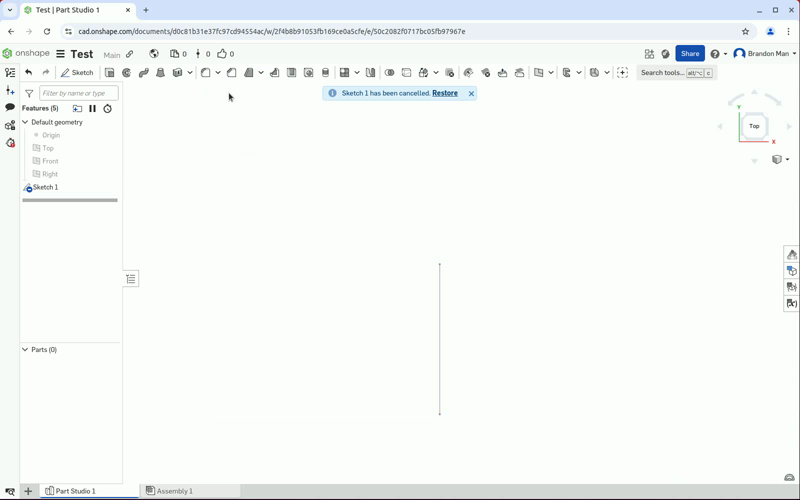
key(shift+s)
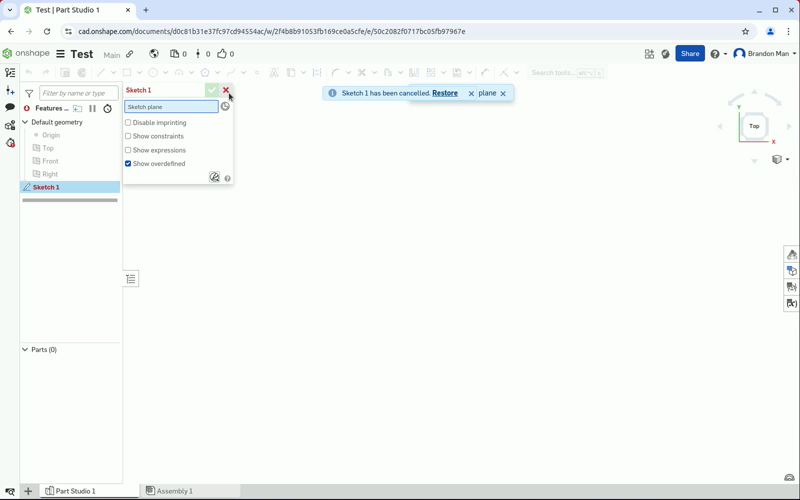
mouse_move(73, 150)
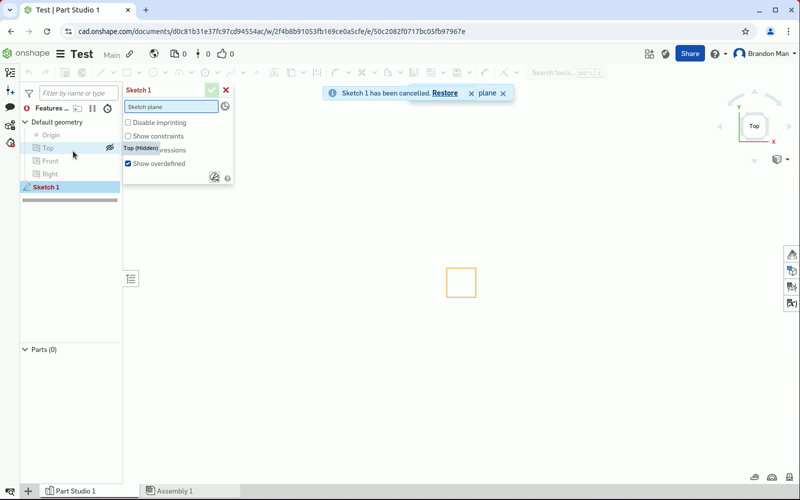
click(73, 150)
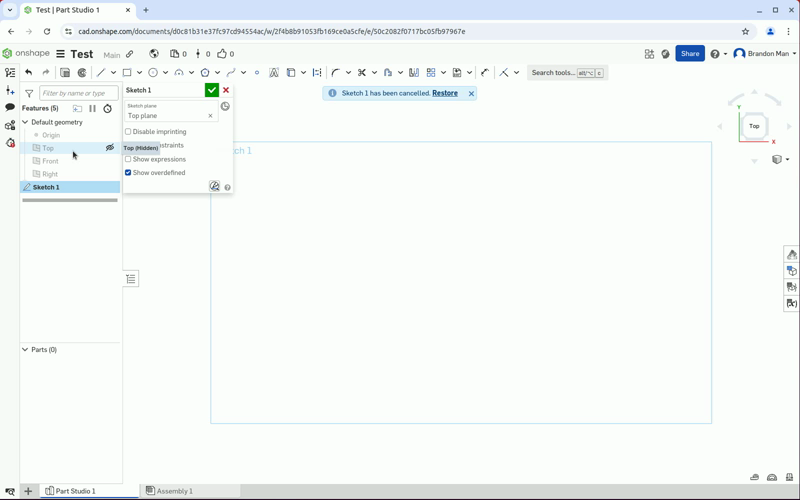
mouse_move(73, 352)
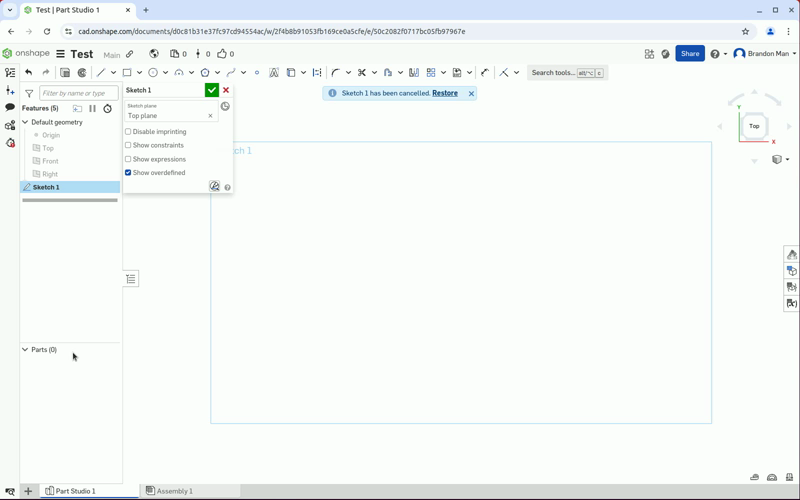
key(y)
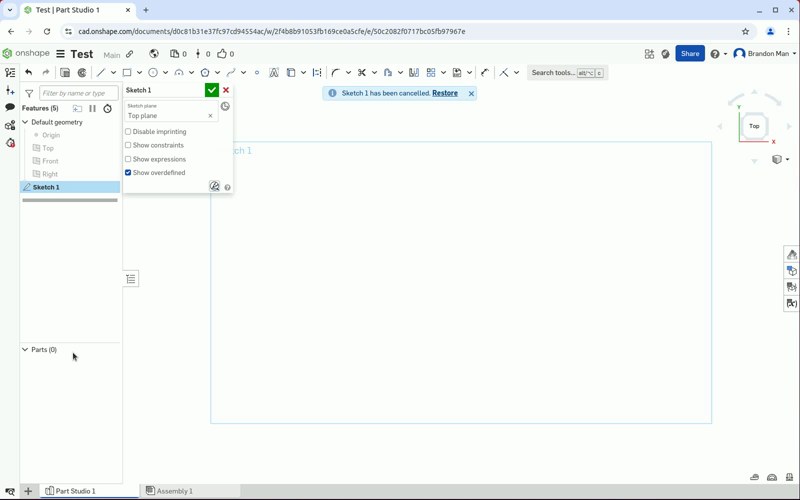
key(l)
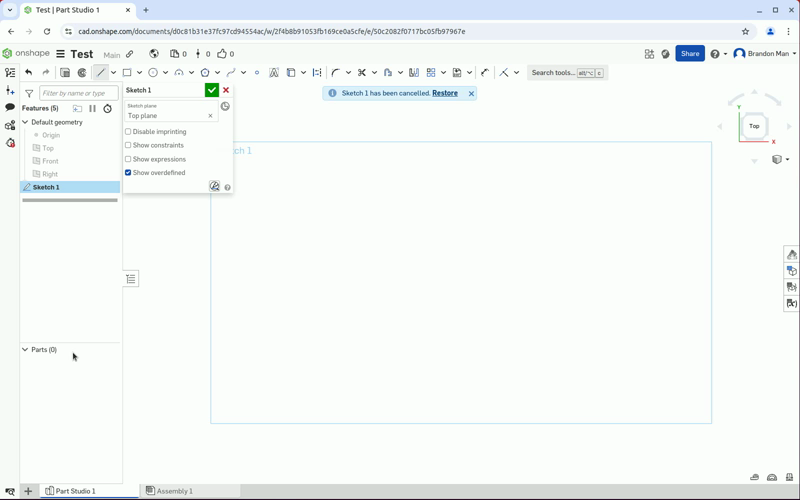
key_down(shift)
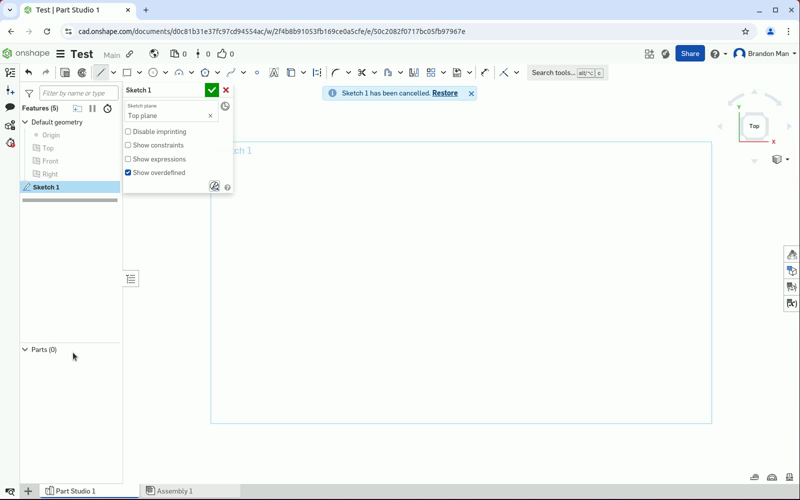
mouse_move(348, 357)
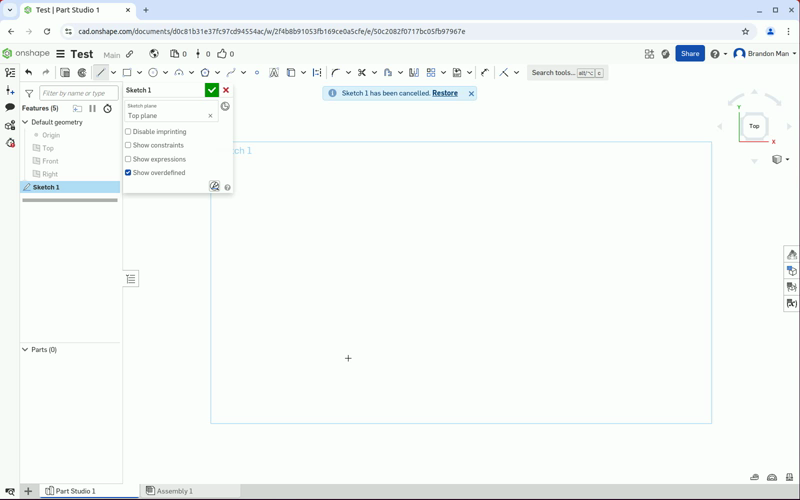
click(348, 357)
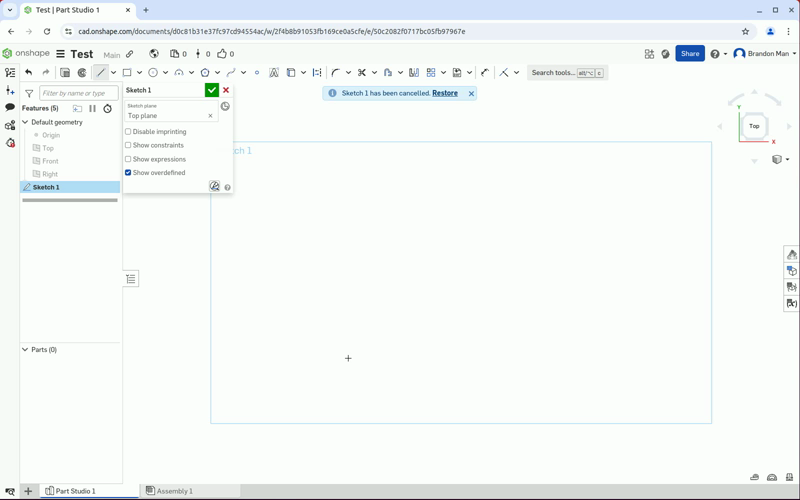
key_up(shift)
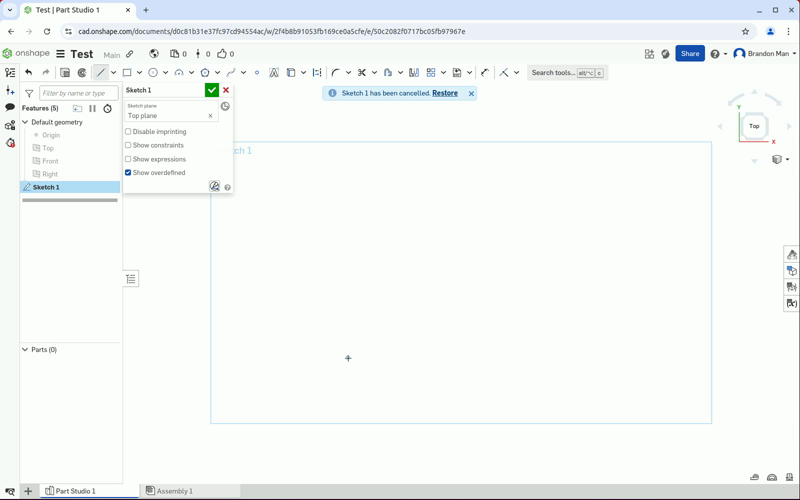
key_down(shift)
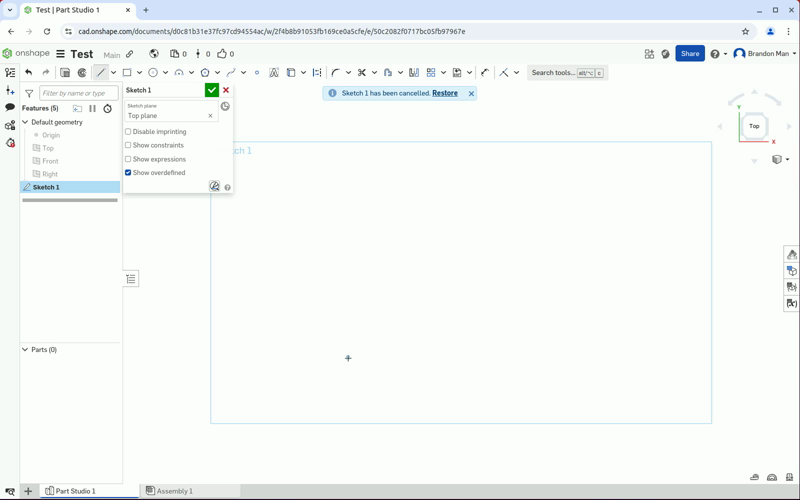
mouse_move(450, 357)
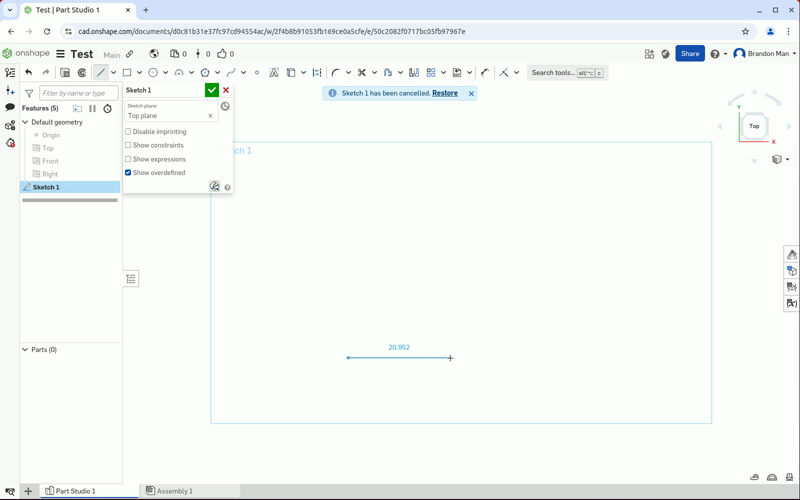
click(450, 357)
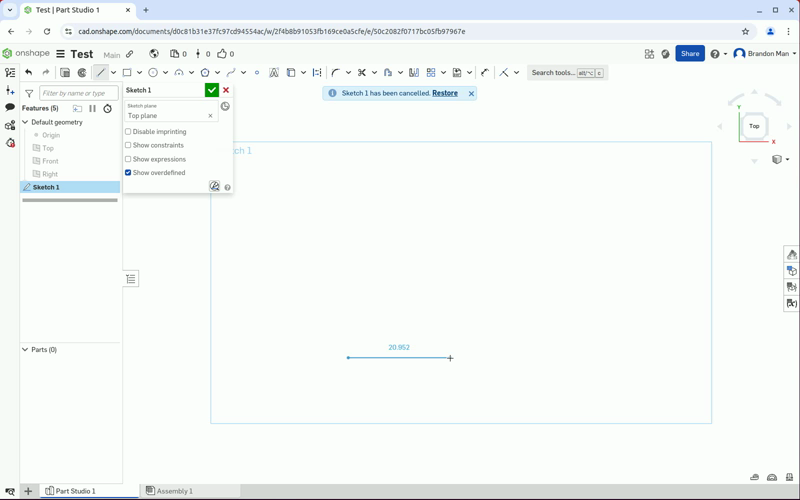
key_up(shift)
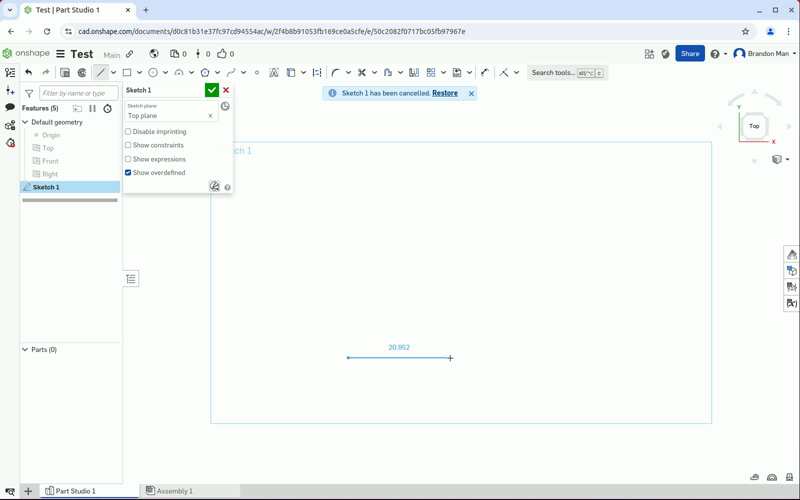
key_down(shift)
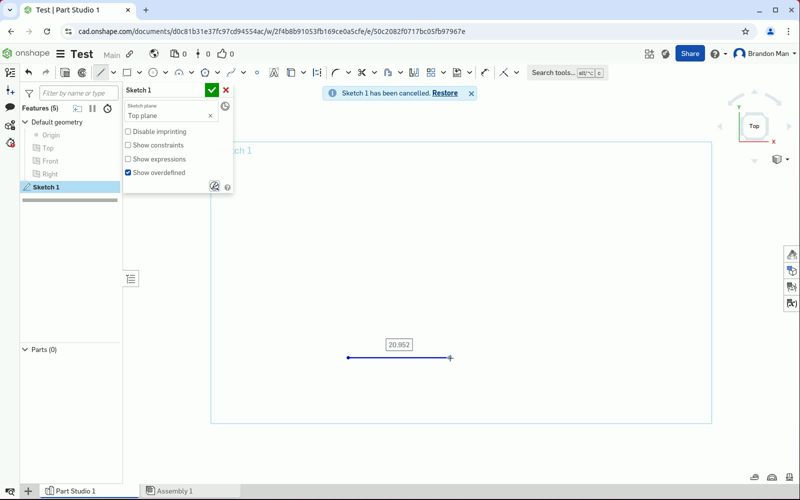
mouse_move(480, 357)
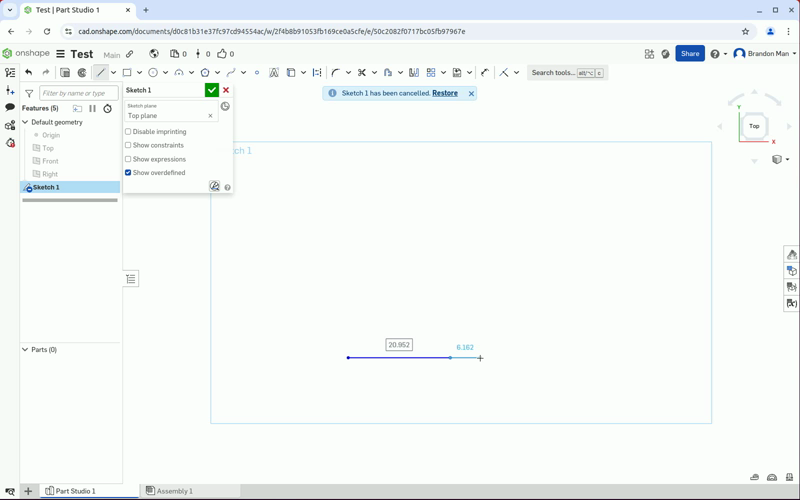
mouse_move(450, 318)
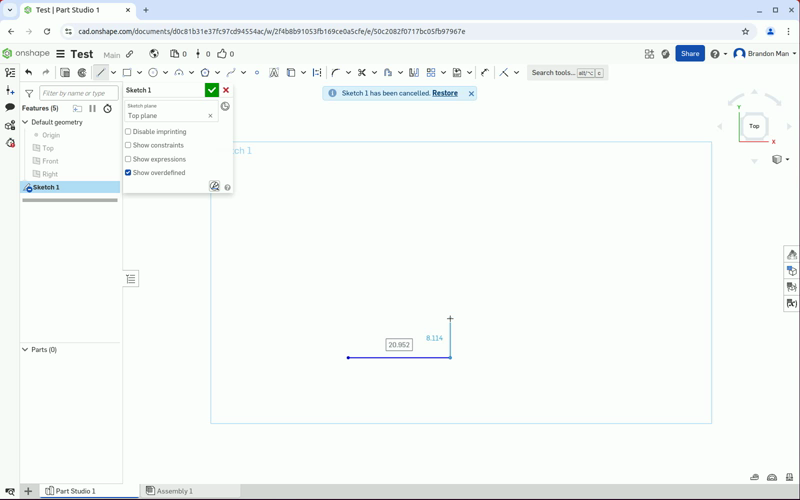
click(450, 318)
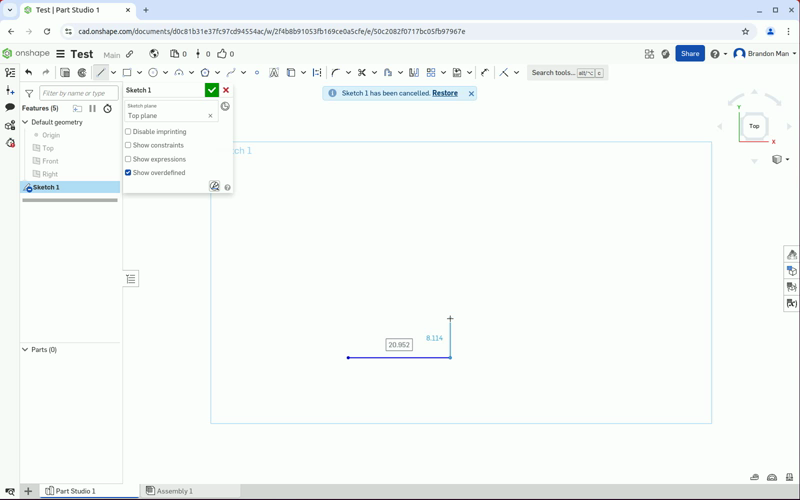
key_up(shift)
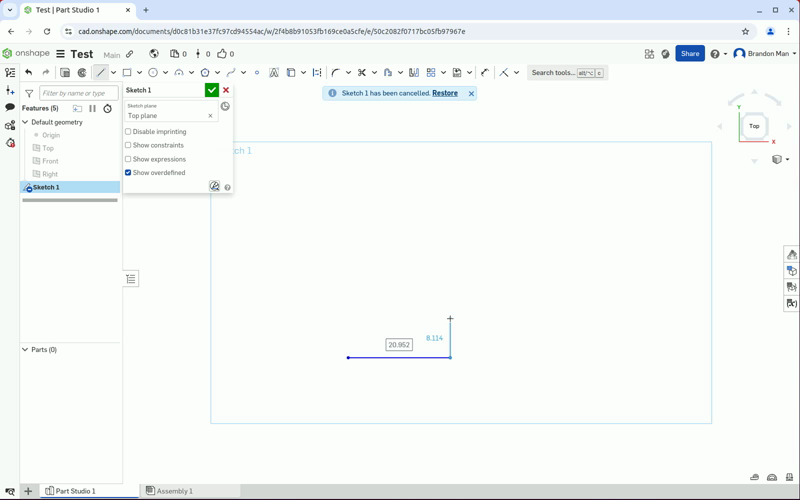
key_down(shift)
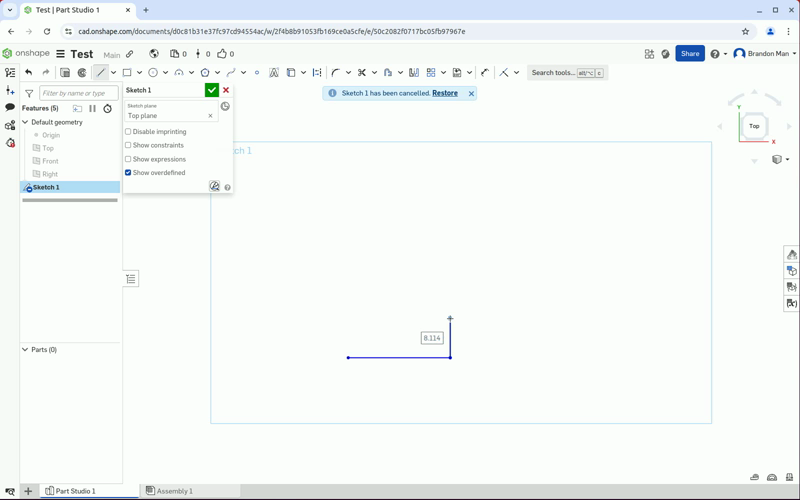
mouse_move(348, 318)
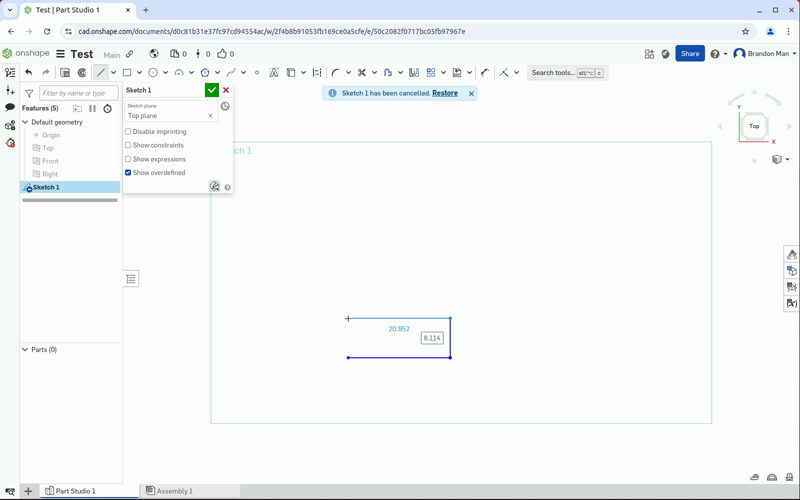
click(348, 318)
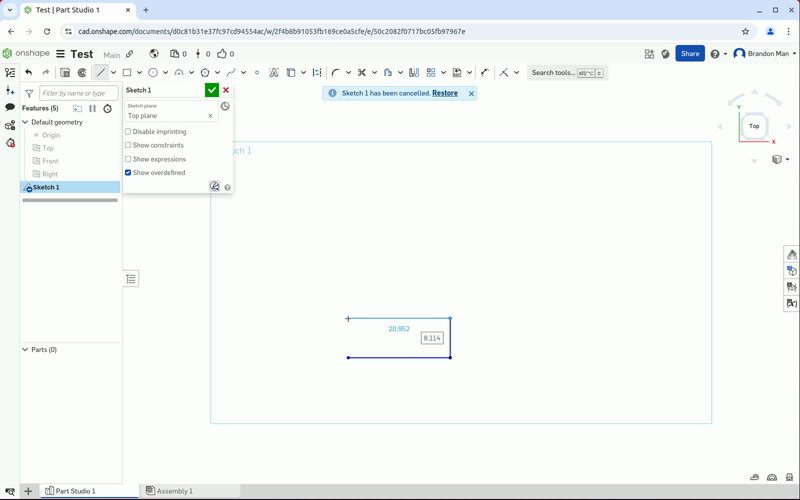
key_up(shift)
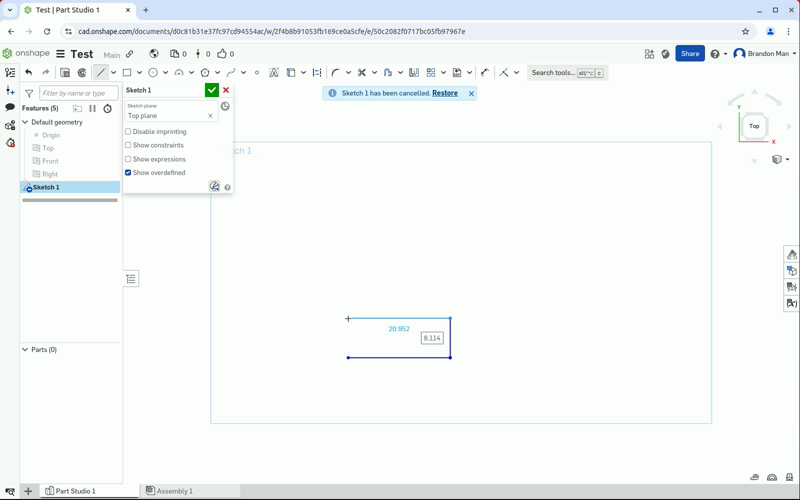
mouse_move(378, 318)
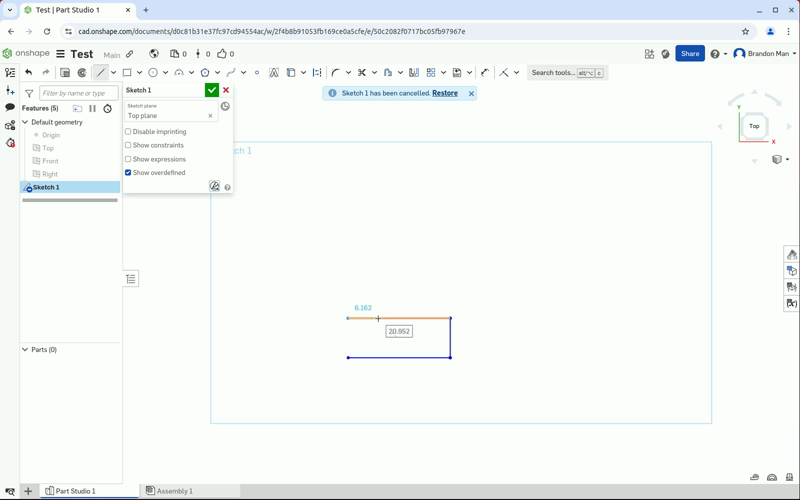
key_down(shift)
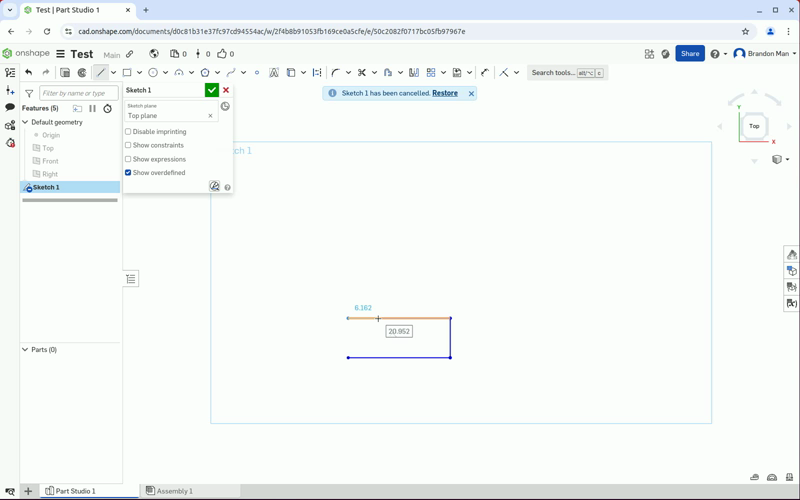
mouse_move(348, 357)
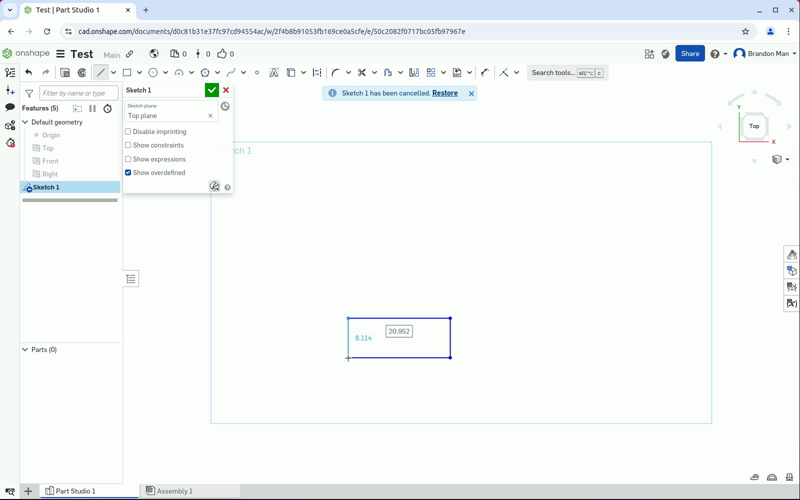
key_up(shift)
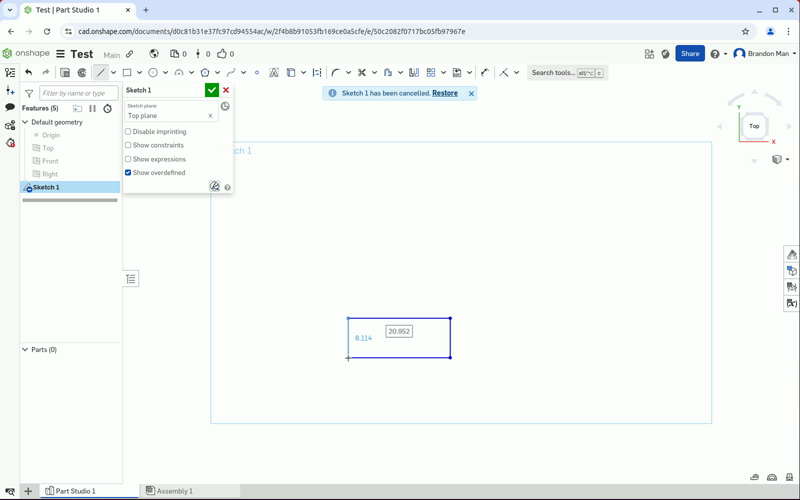
click(348, 357)
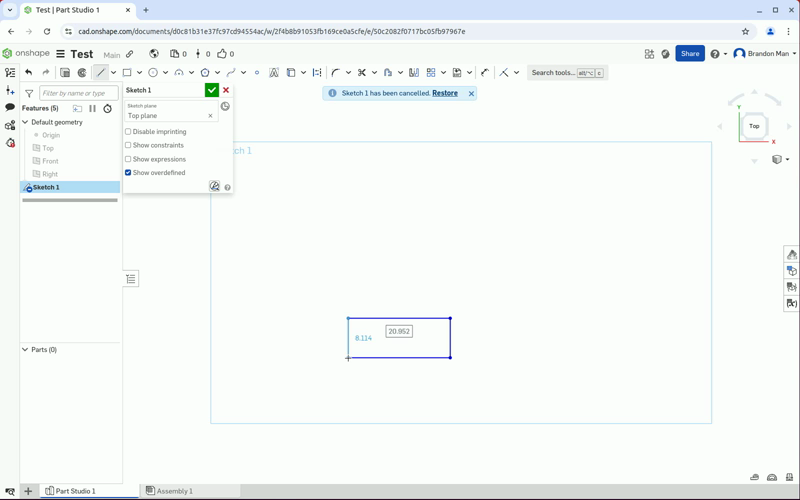
key(esc)
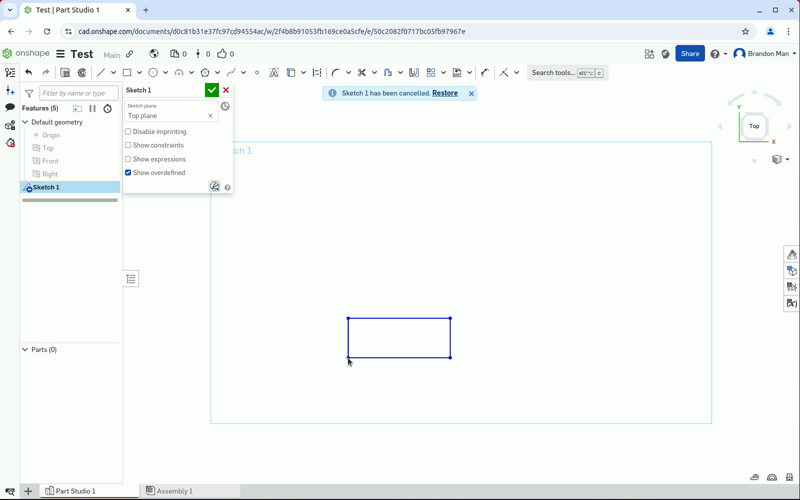
key(l)
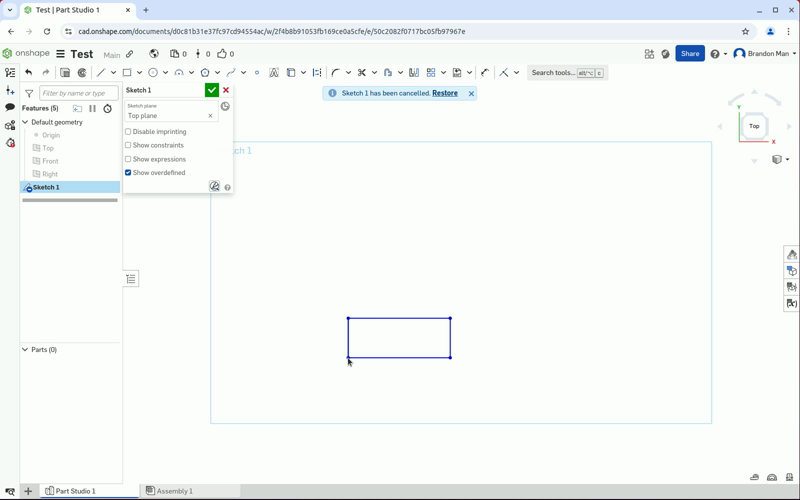
key_down(shift)
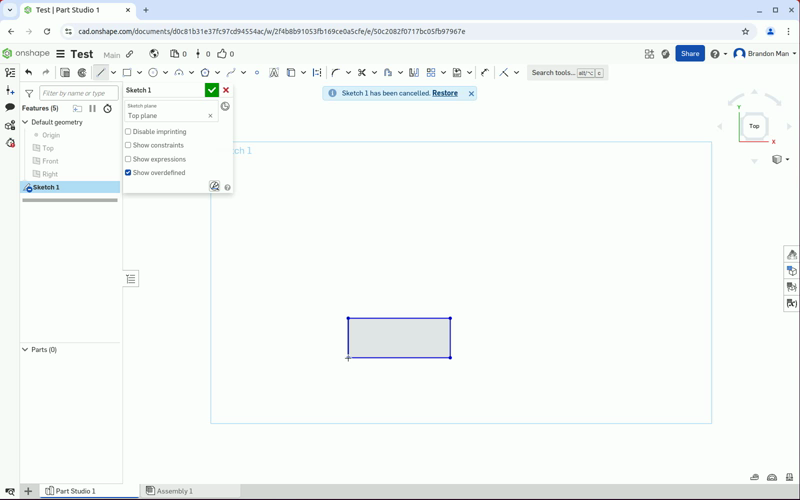
mouse_move(351, 354)
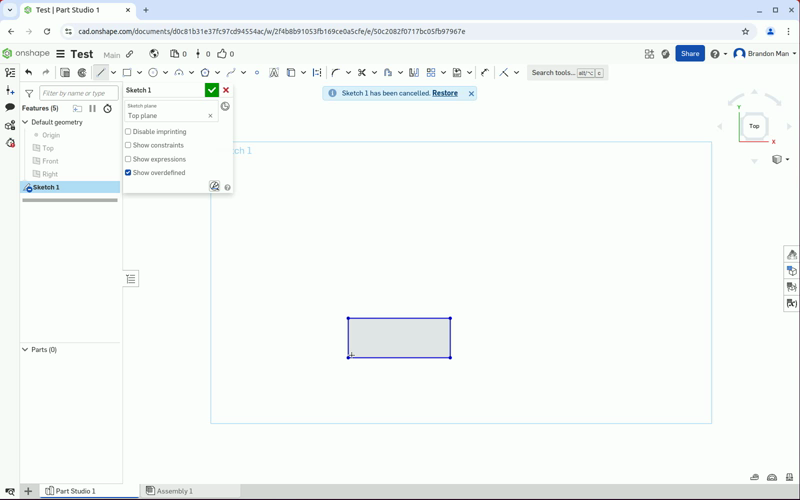
click(351, 354)
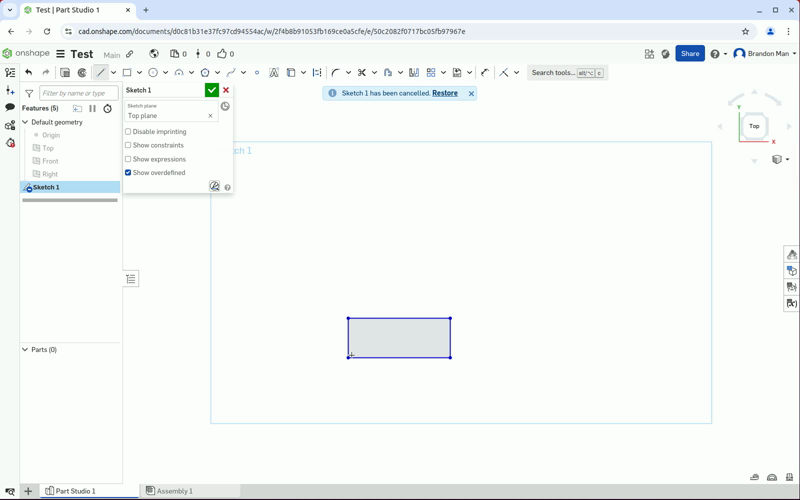
key_up(shift)
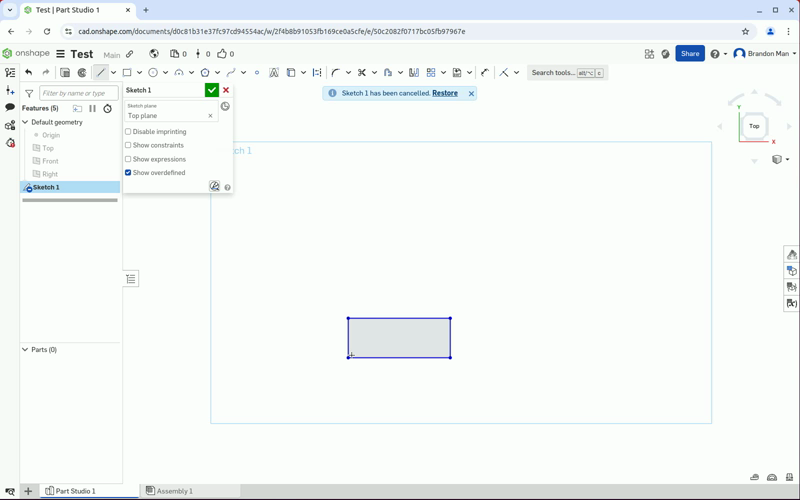
key_down(shift)
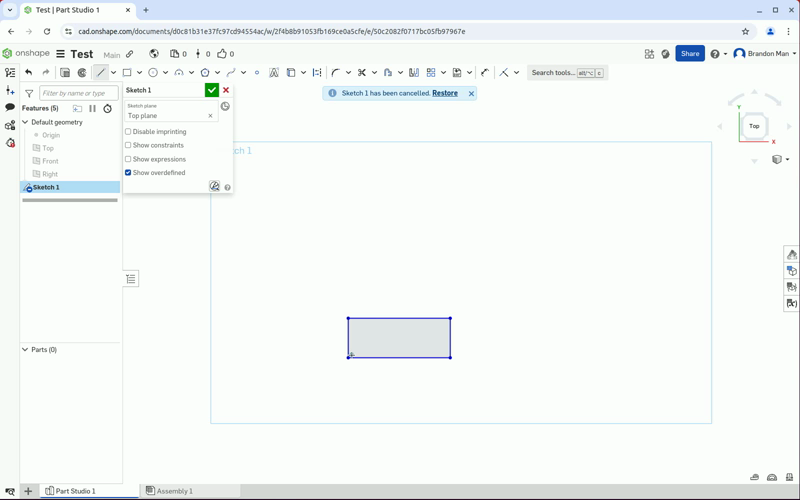
mouse_move(447, 354)
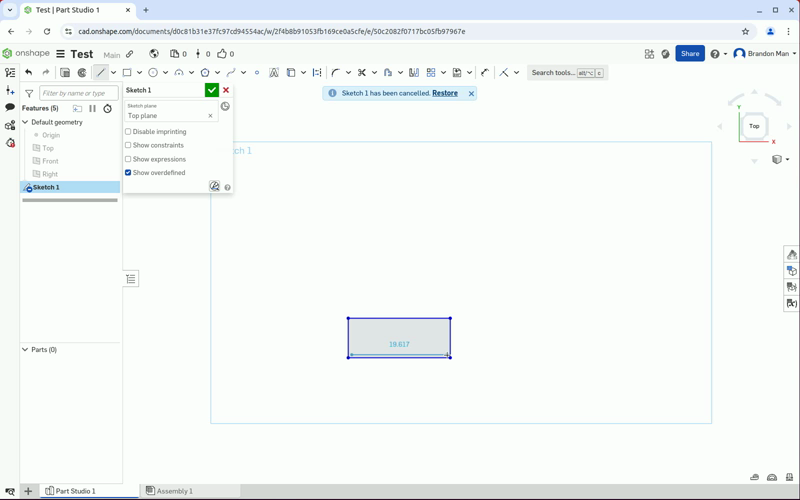
click(447, 354)
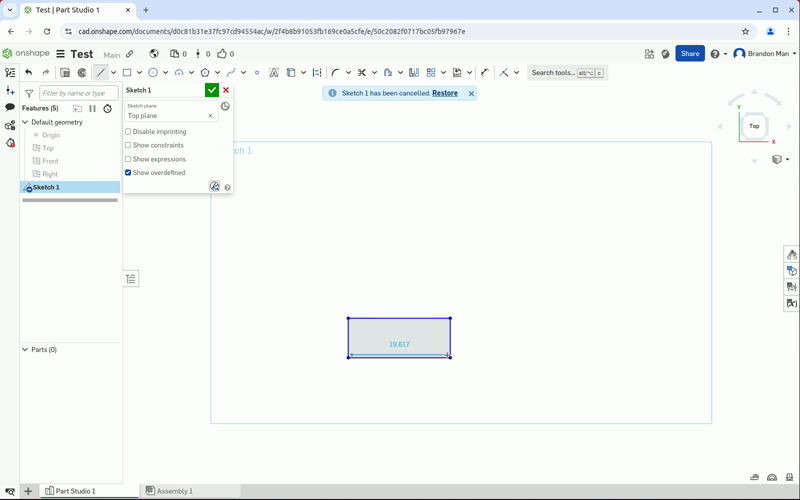
key_up(shift)
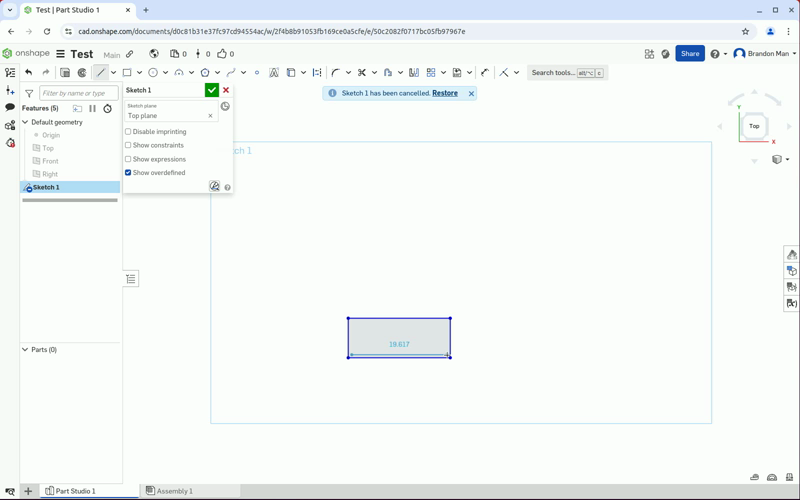
key_down(shift)
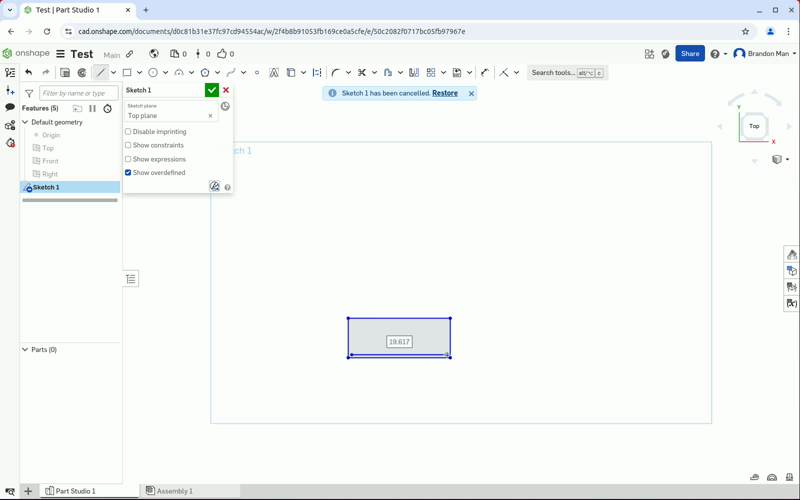
mouse_move(477, 354)
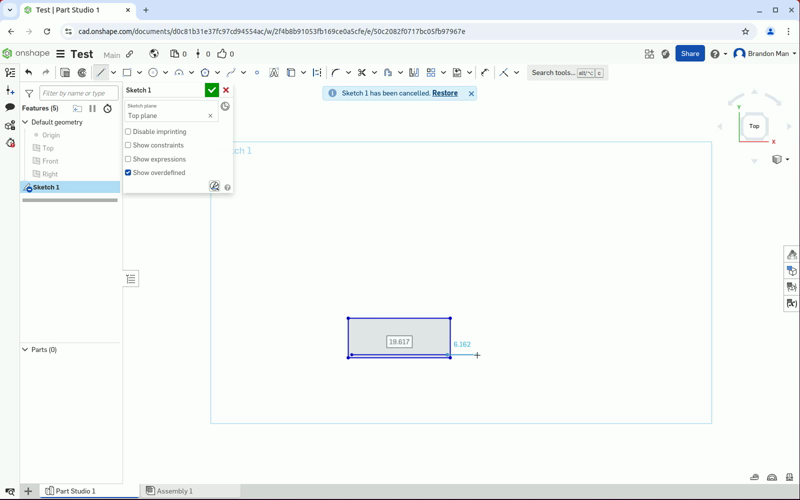
mouse_move(447, 321)
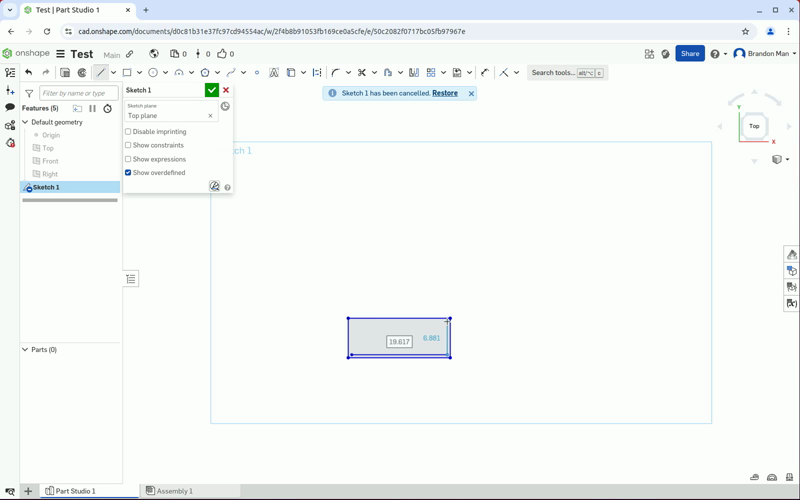
scroll(6)
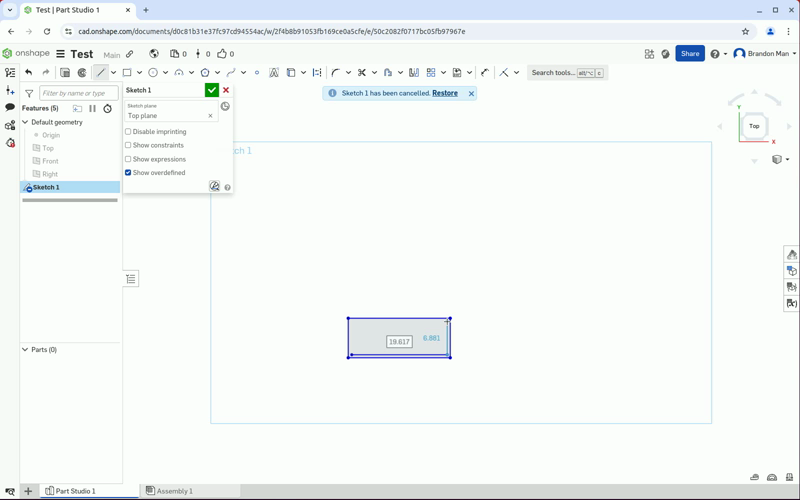
scroll(6)
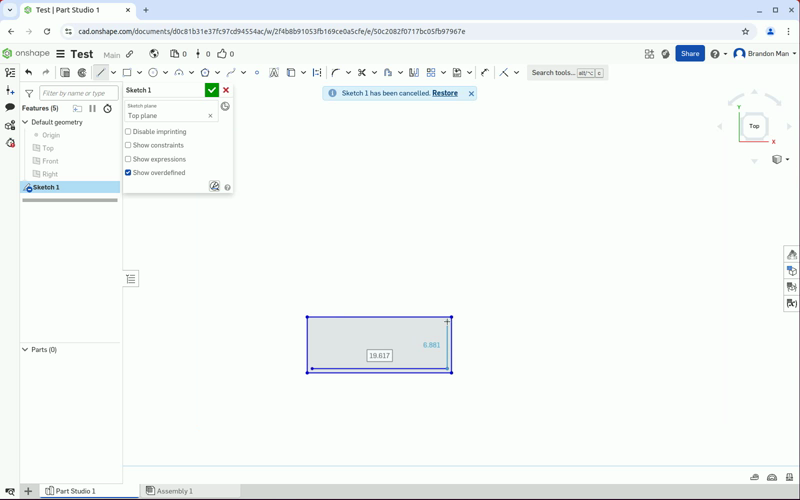
scroll(6)
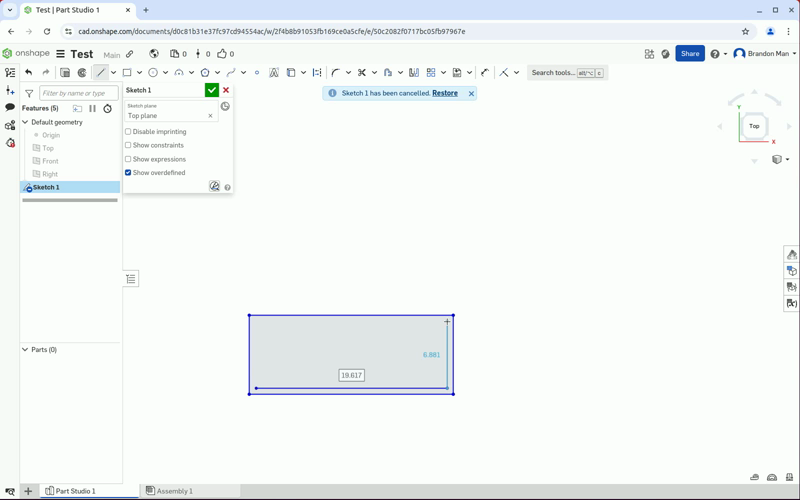
scroll(6)
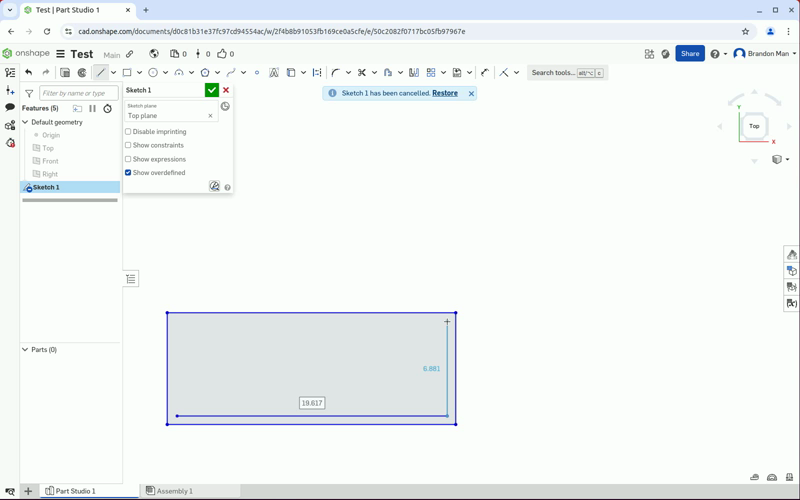
scroll(6)
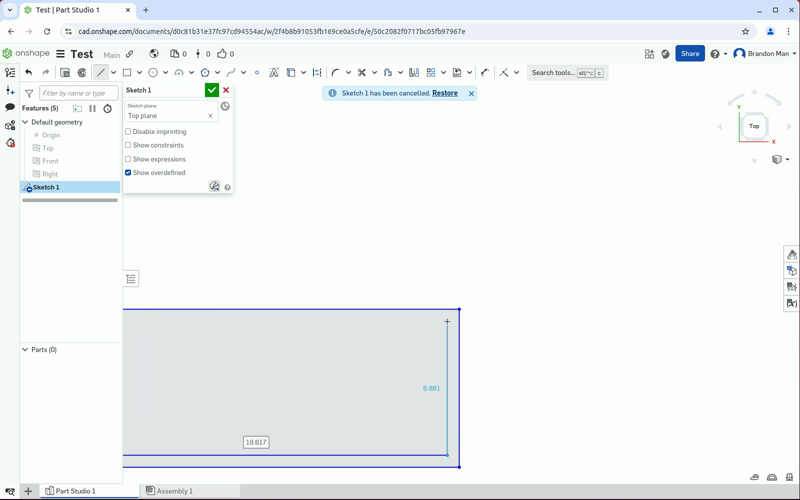
scroll(6)
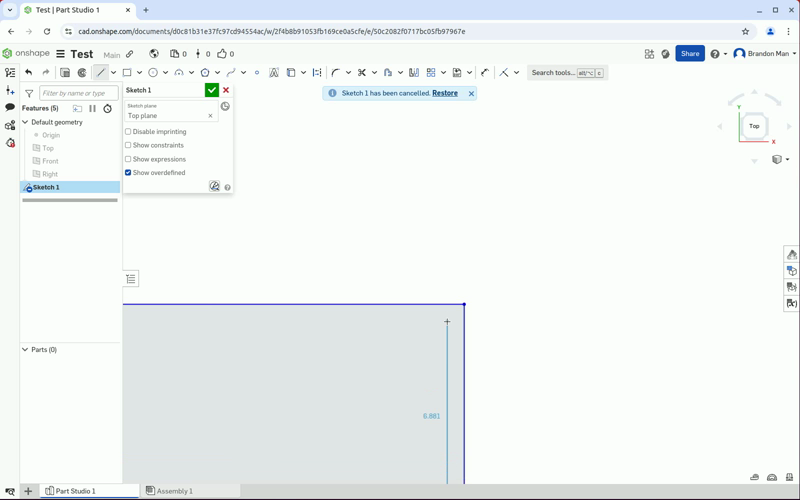
scroll(6)
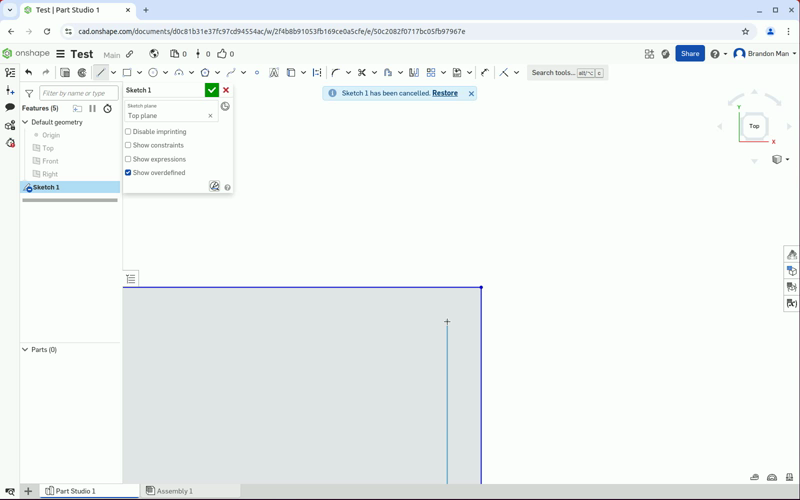
click(447, 321)
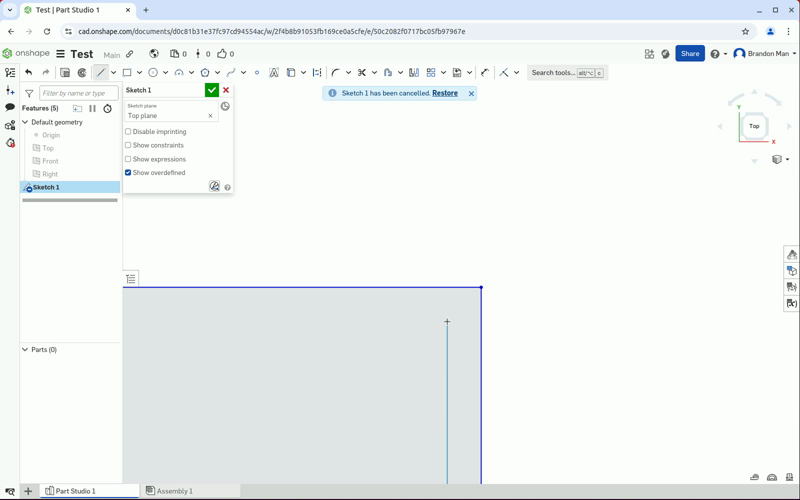
scroll(-6)
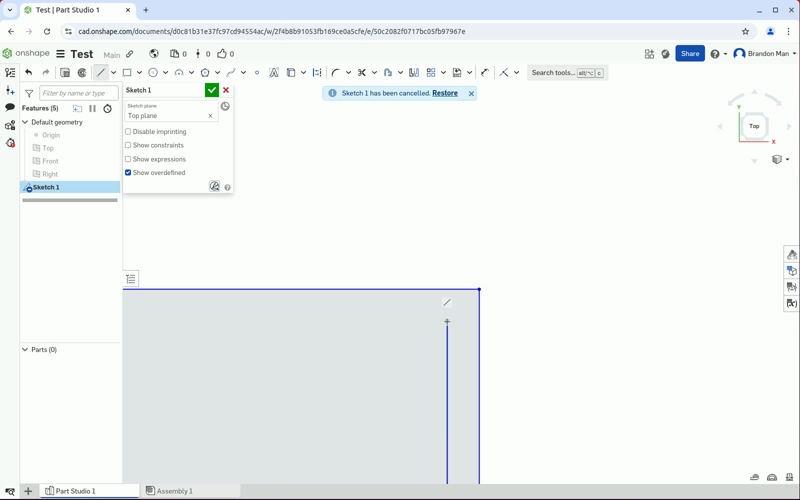
scroll(-6)
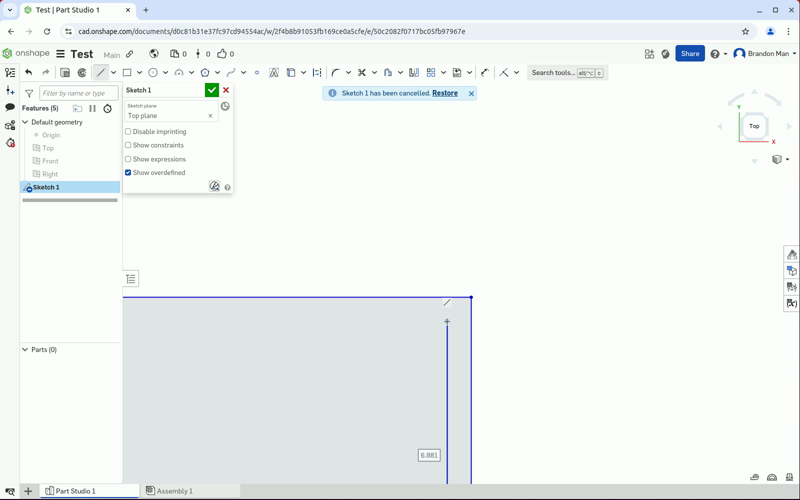
scroll(-6)
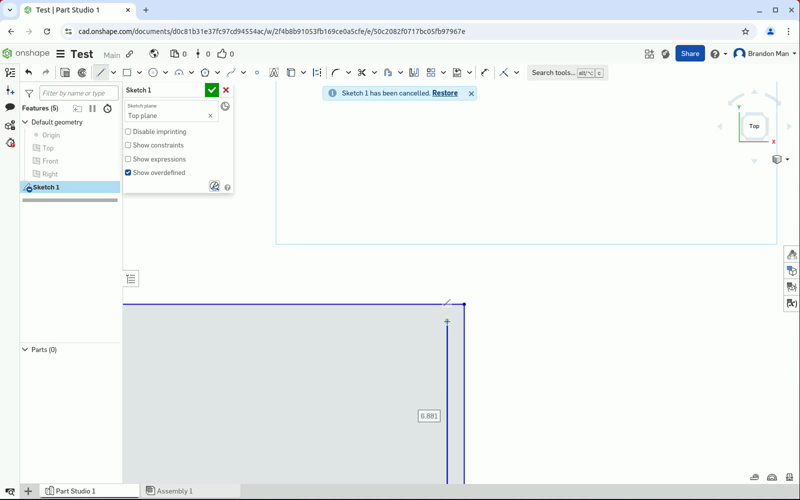
scroll(-6)
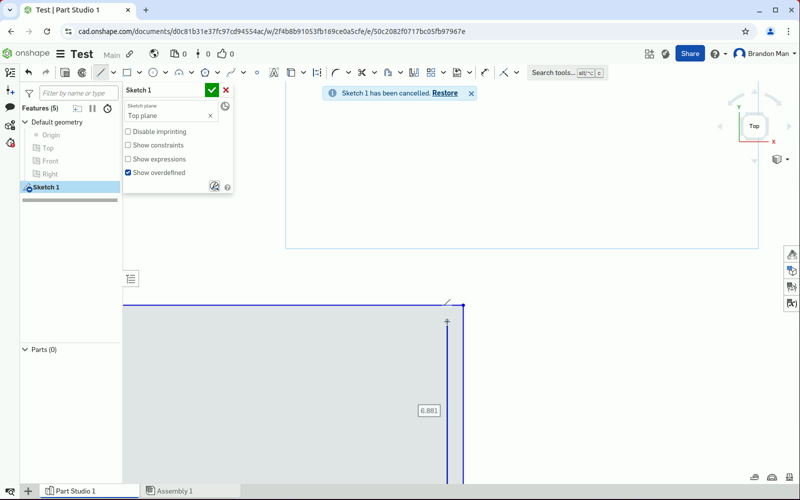
scroll(-6)
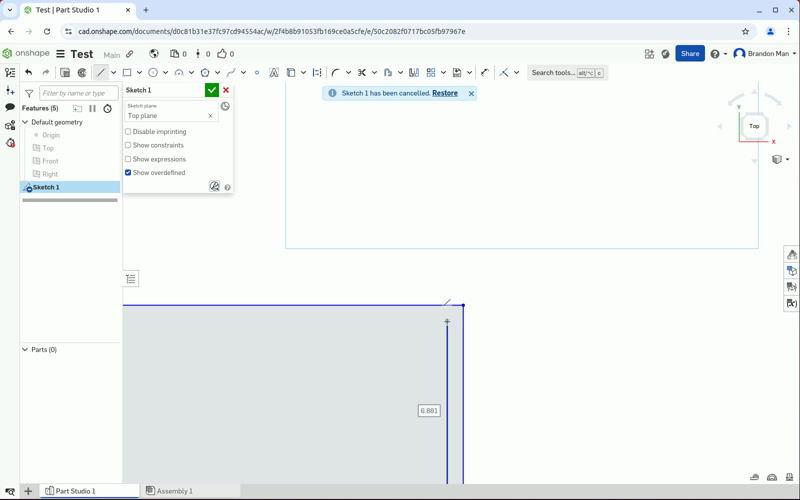
scroll(-6)
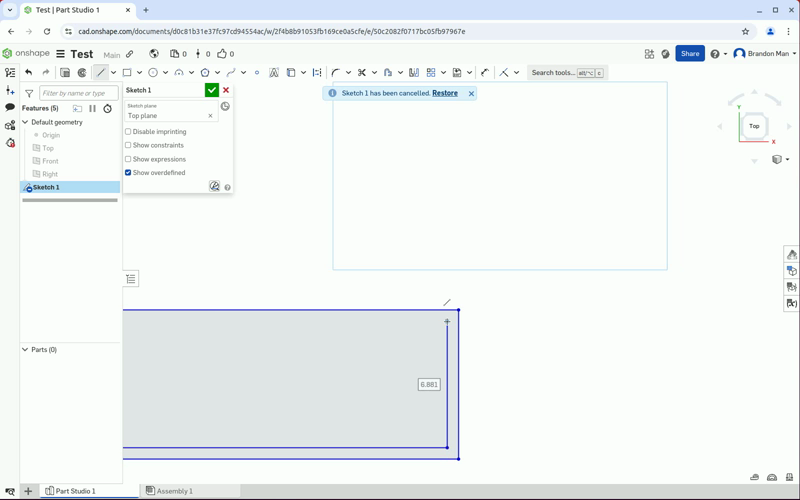
scroll(-6)
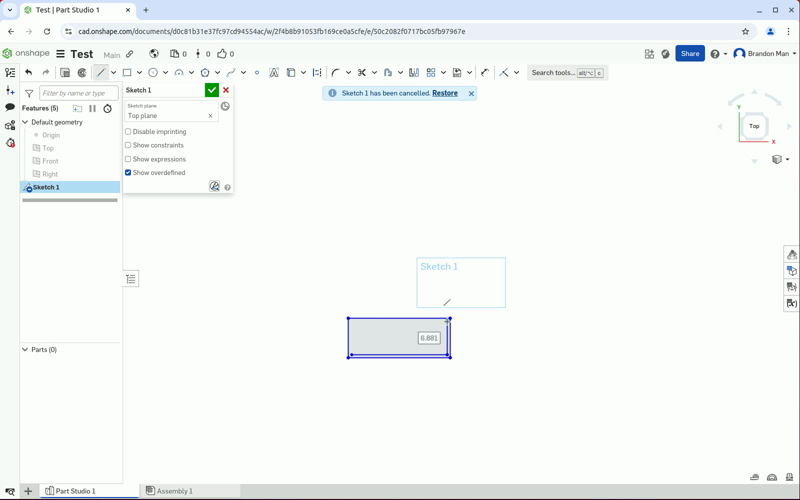
key_up(shift)
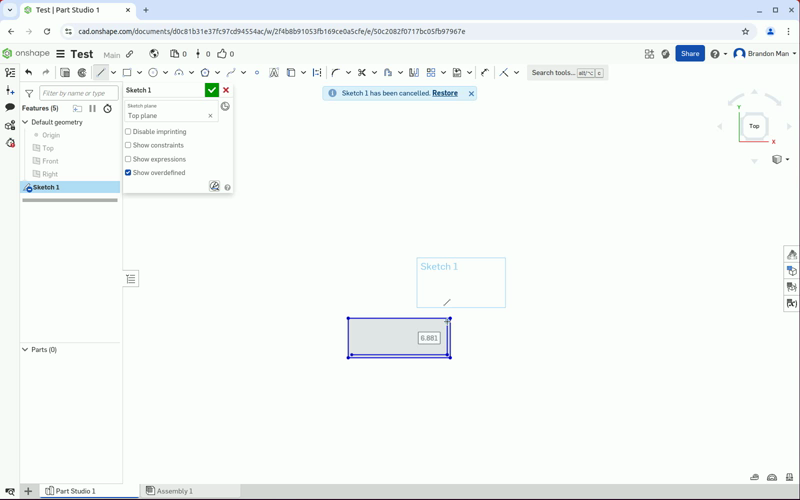
key_down(shift)
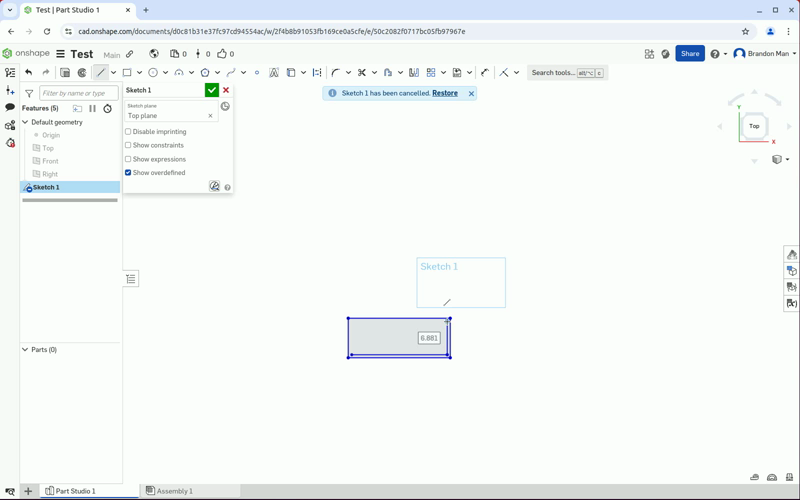
mouse_move(351, 321)
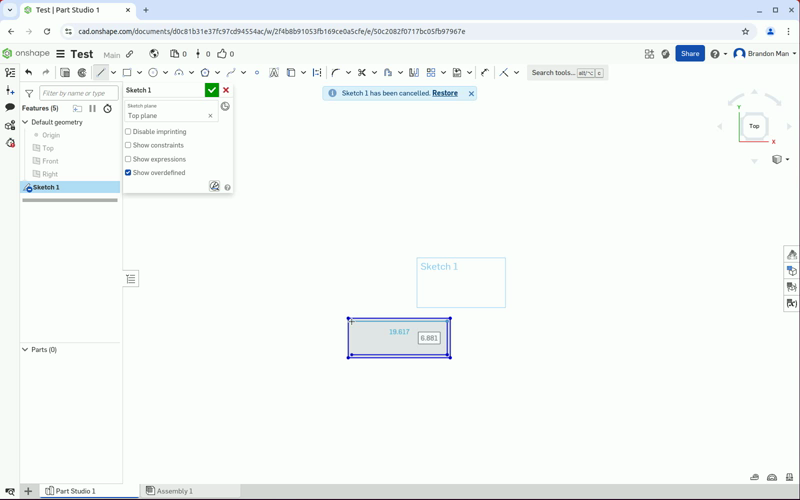
scroll(6)
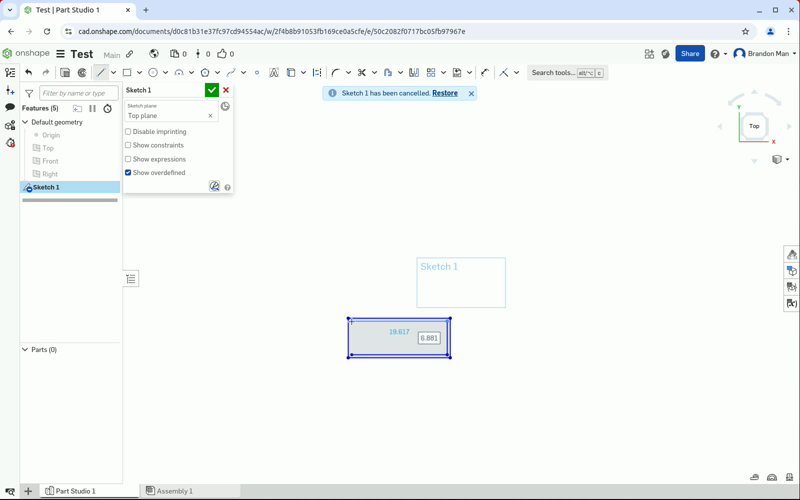
scroll(6)
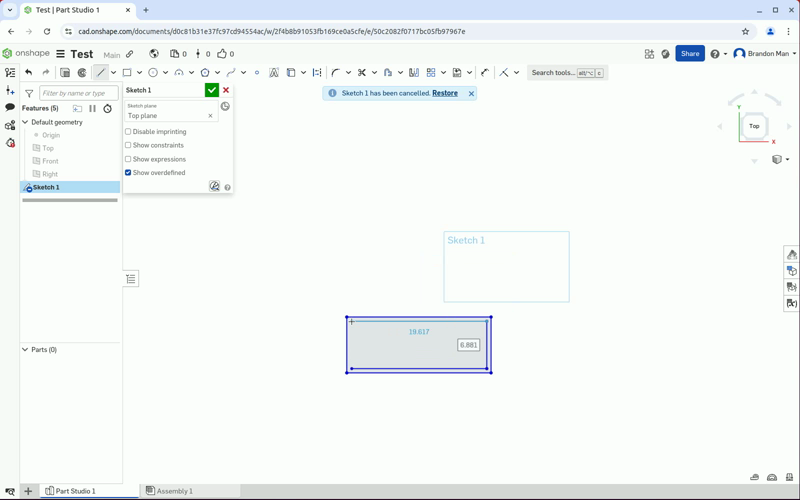
scroll(6)
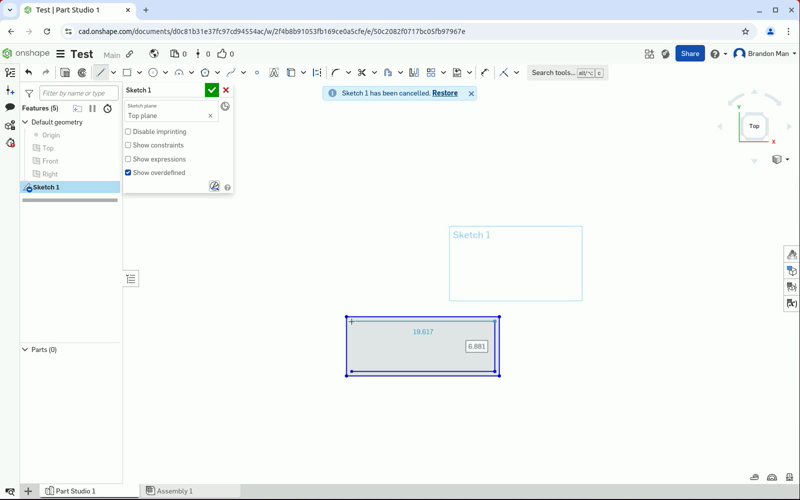
scroll(6)
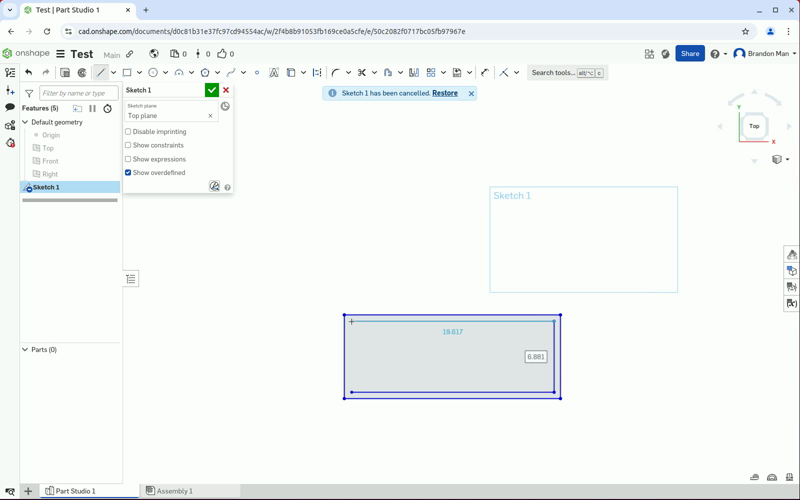
scroll(6)
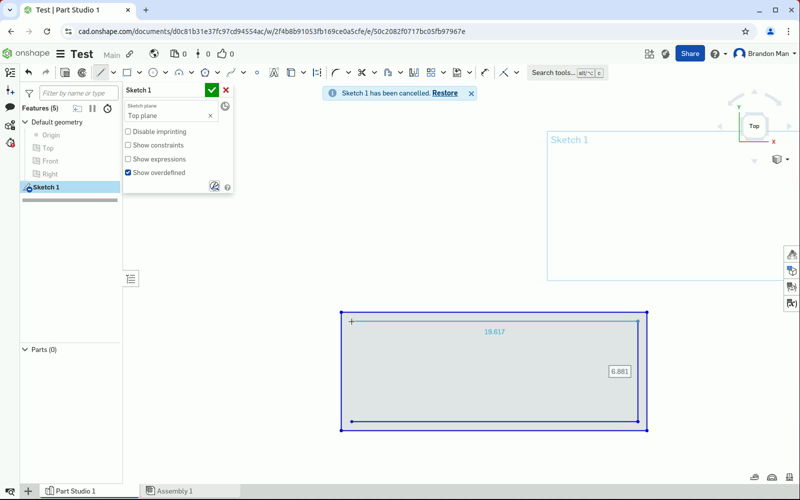
scroll(6)
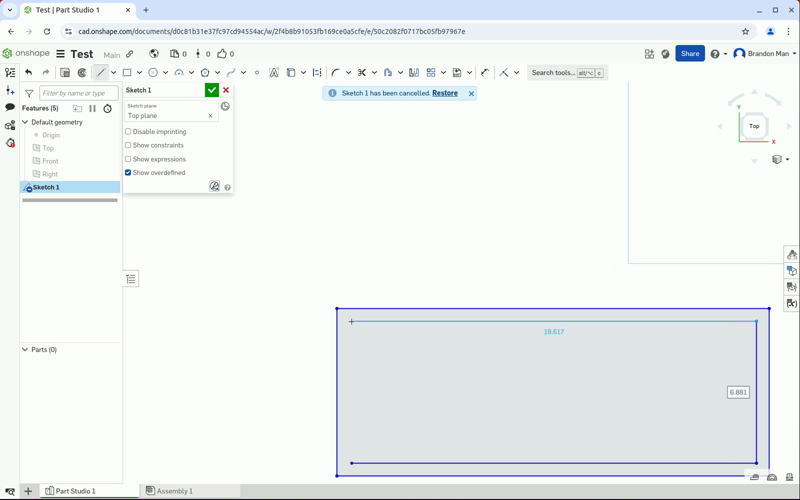
scroll(6)
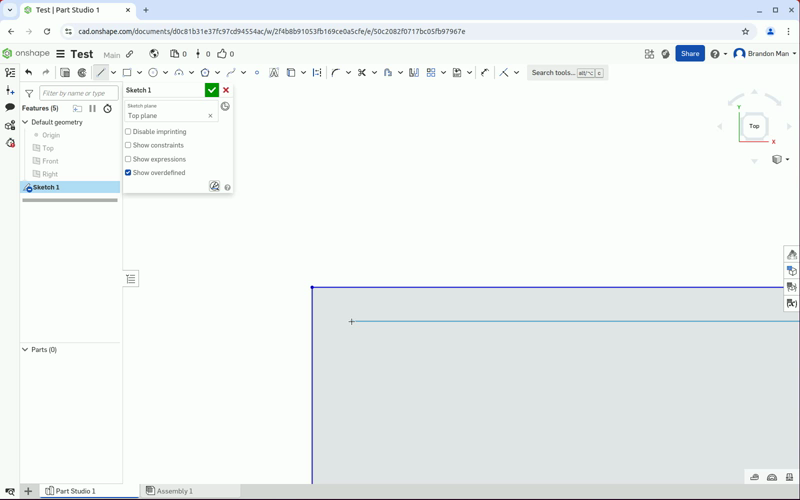
click(351, 321)
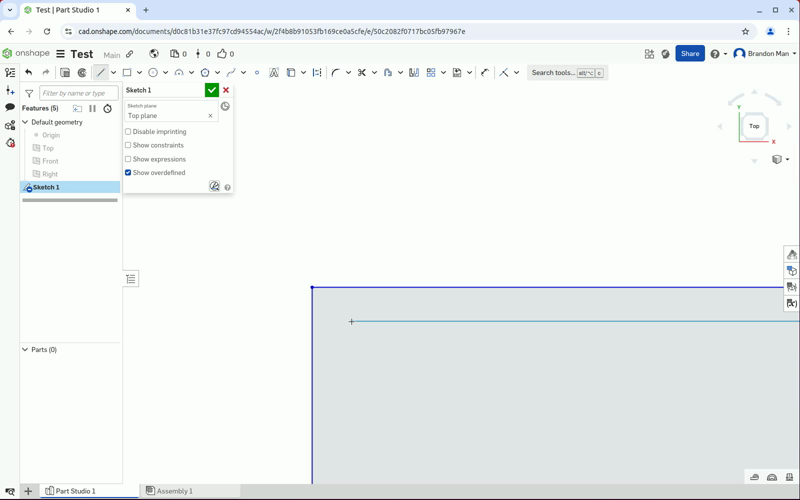
scroll(-6)
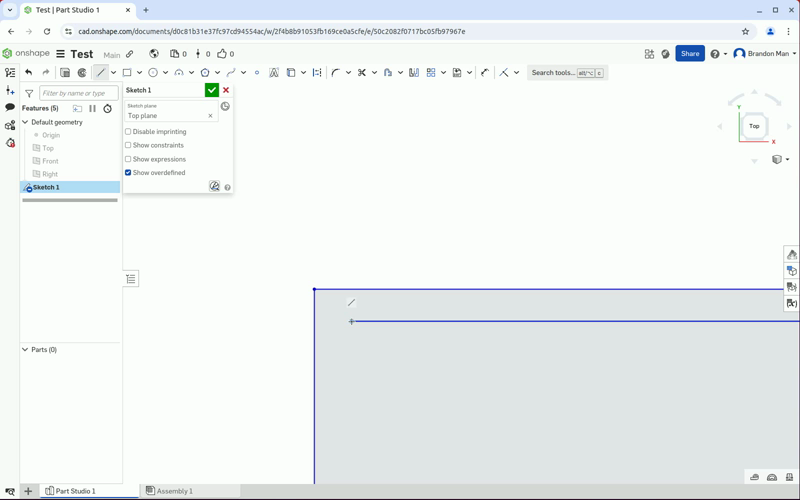
scroll(-6)
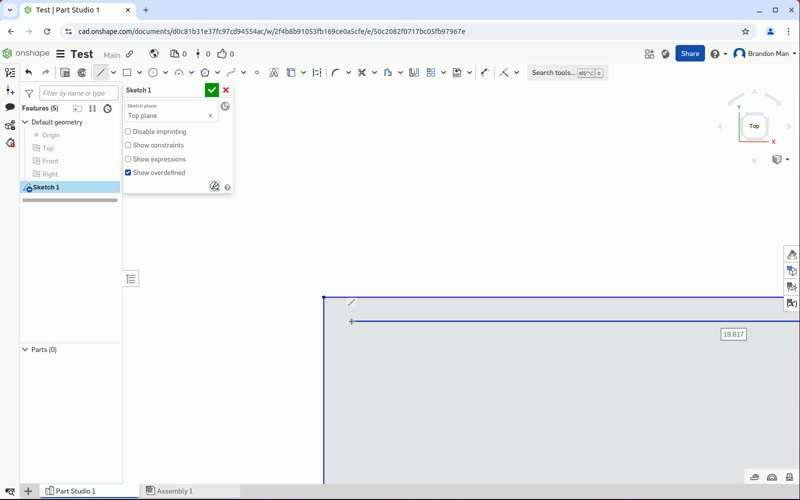
scroll(-6)
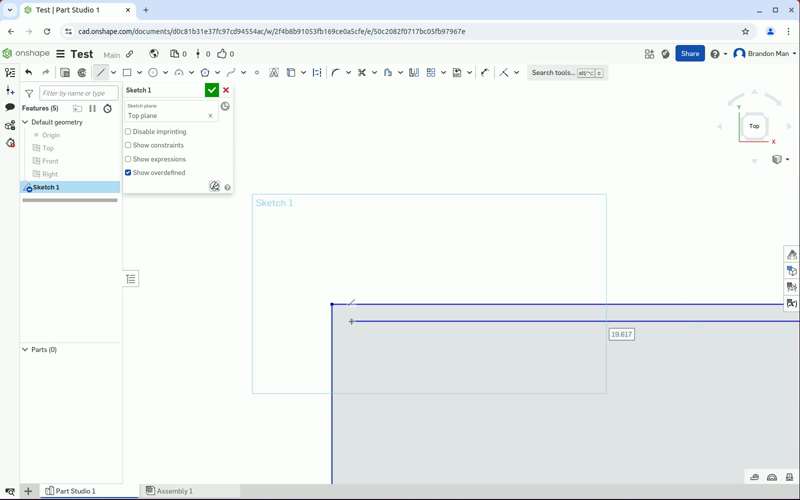
scroll(-6)
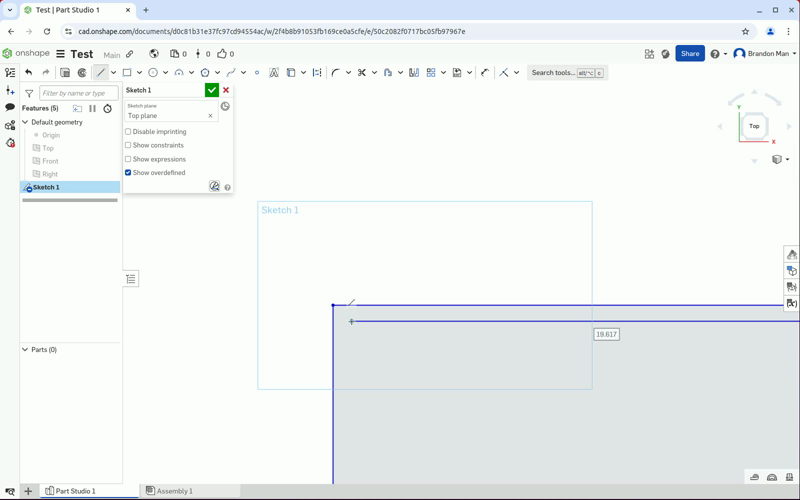
scroll(-6)
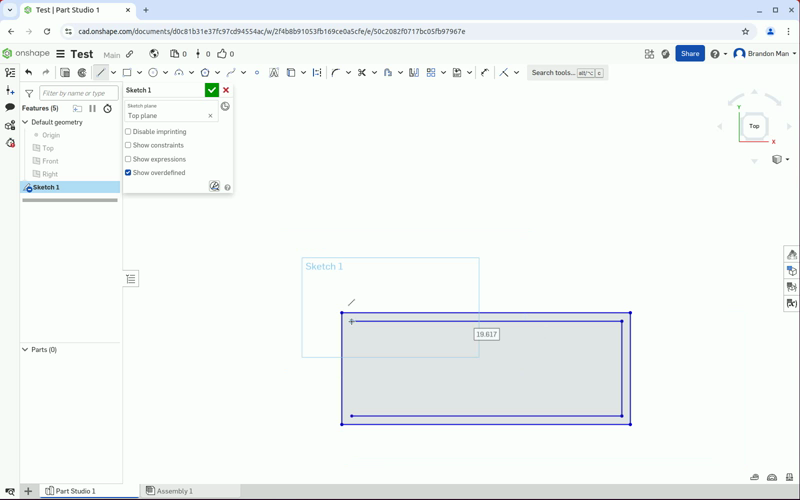
scroll(-6)
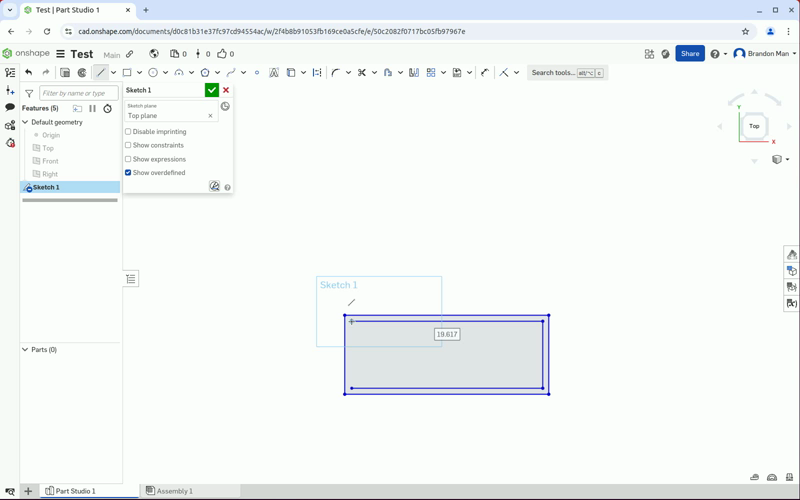
scroll(-6)
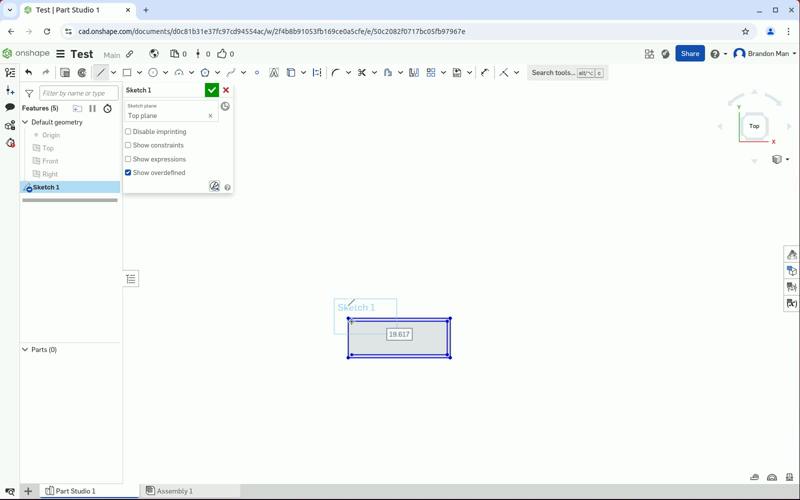
key_up(shift)
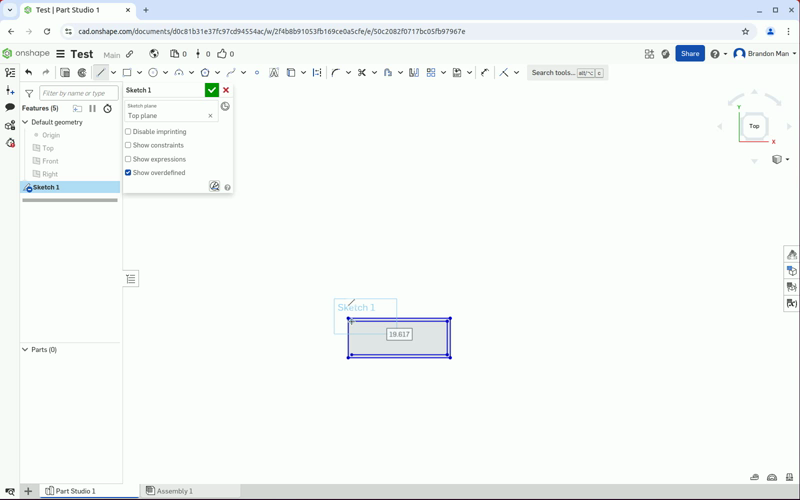
mouse_move(381, 321)
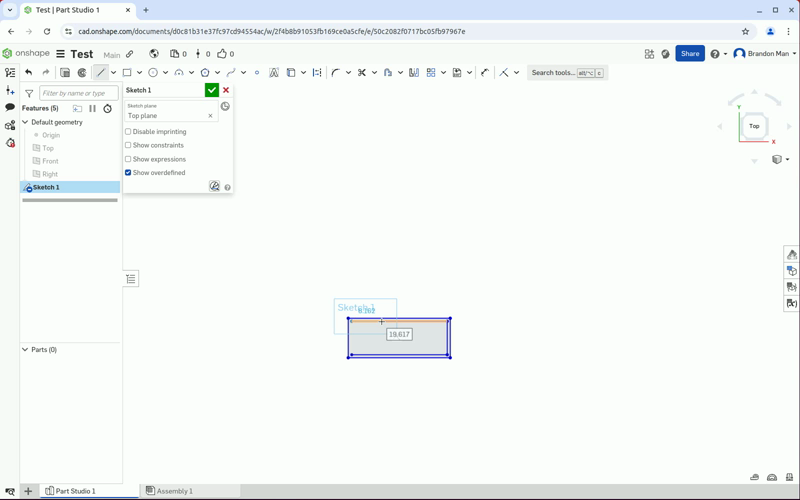
key_down(shift)
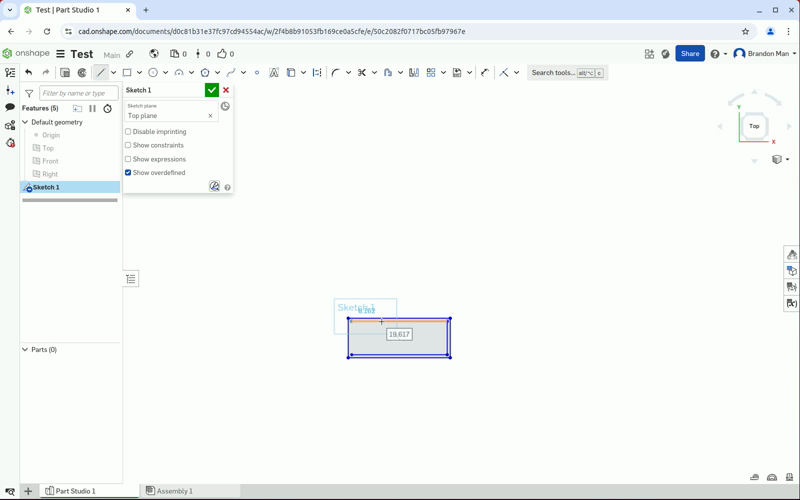
mouse_move(351, 354)
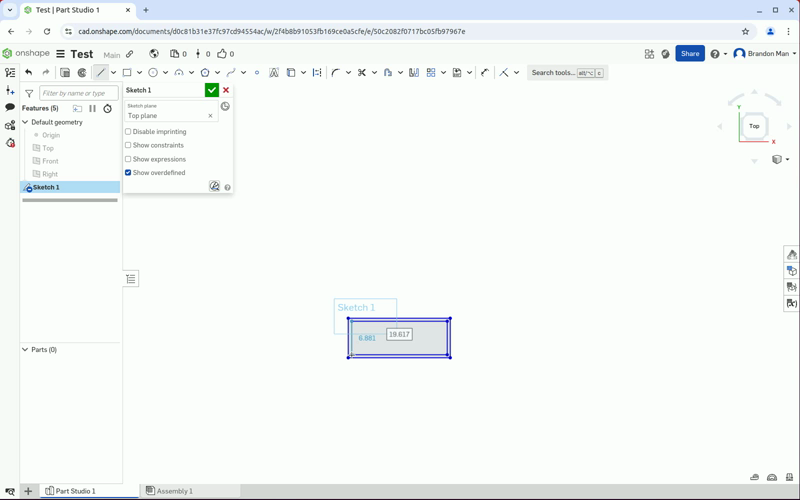
key_up(shift)
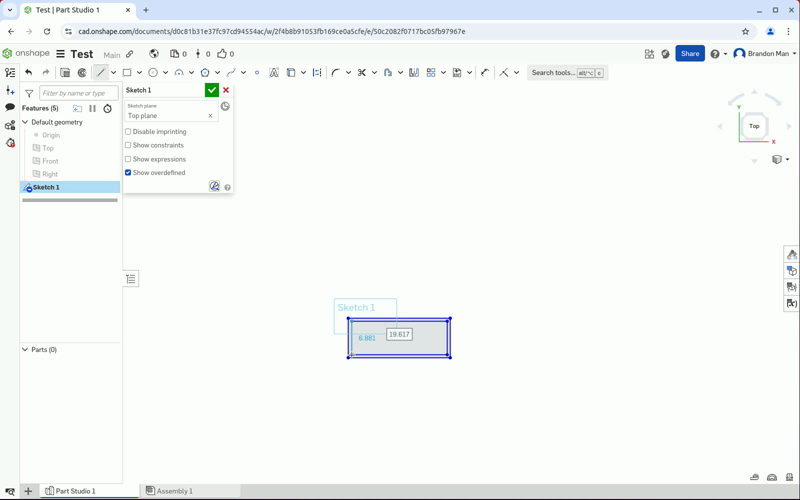
click(351, 354)
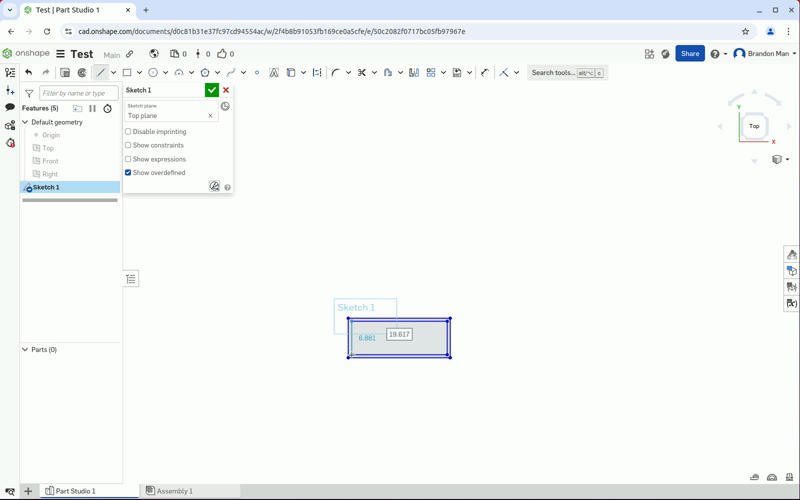
key(esc)
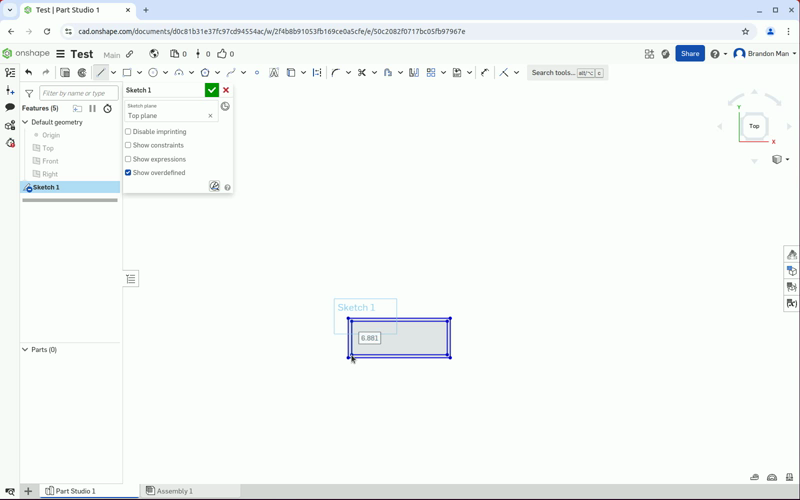
mouse_move(396, 319)
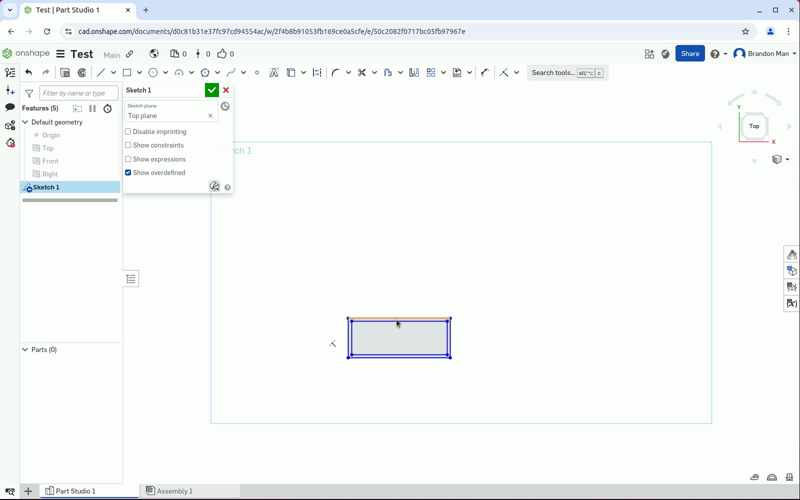
scroll(6)
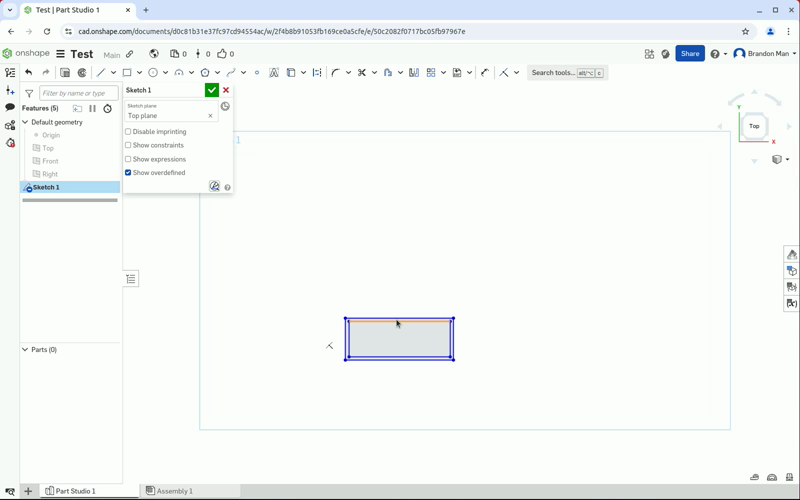
scroll(6)
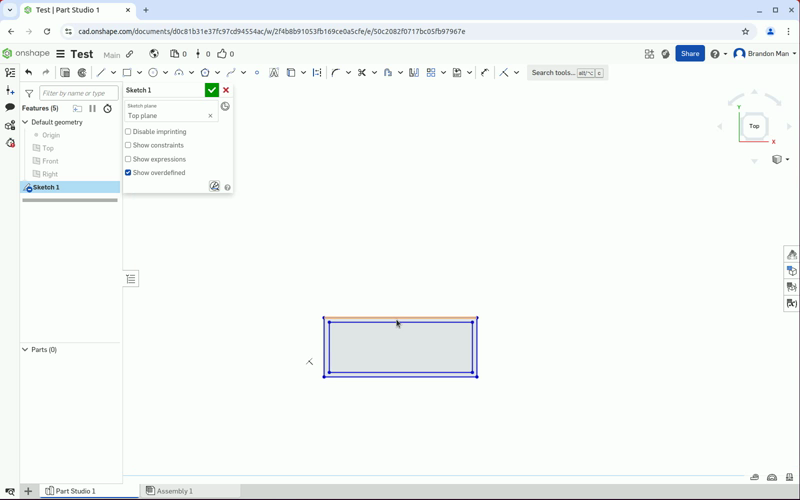
scroll(6)
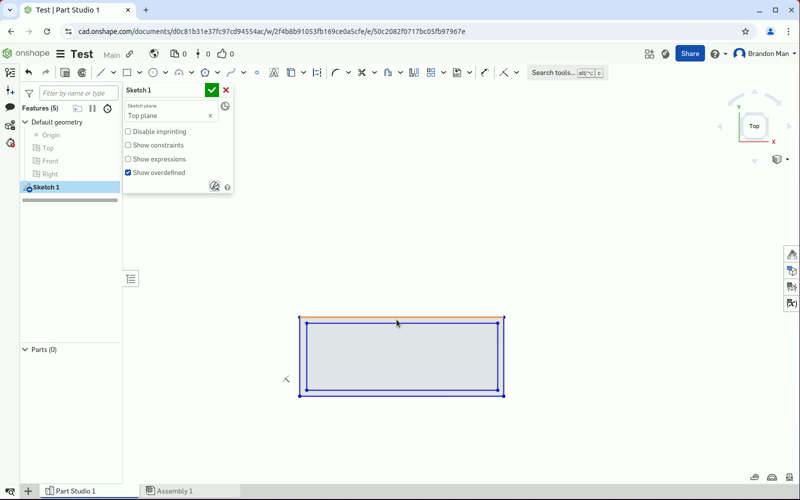
scroll(6)
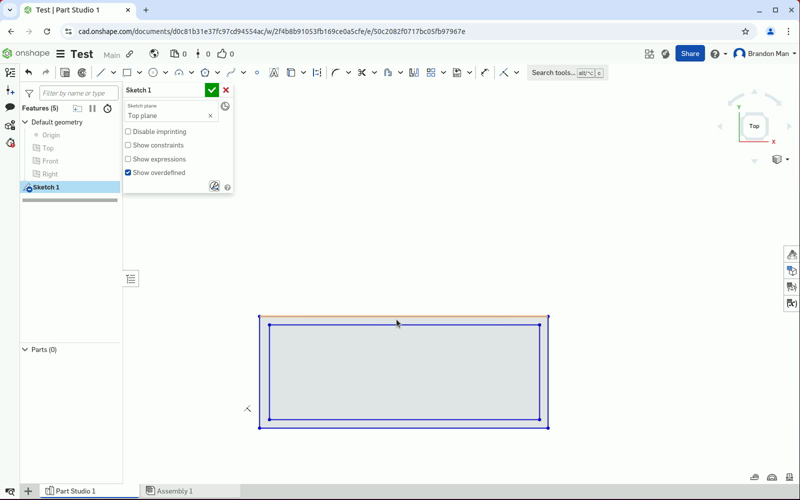
scroll(6)
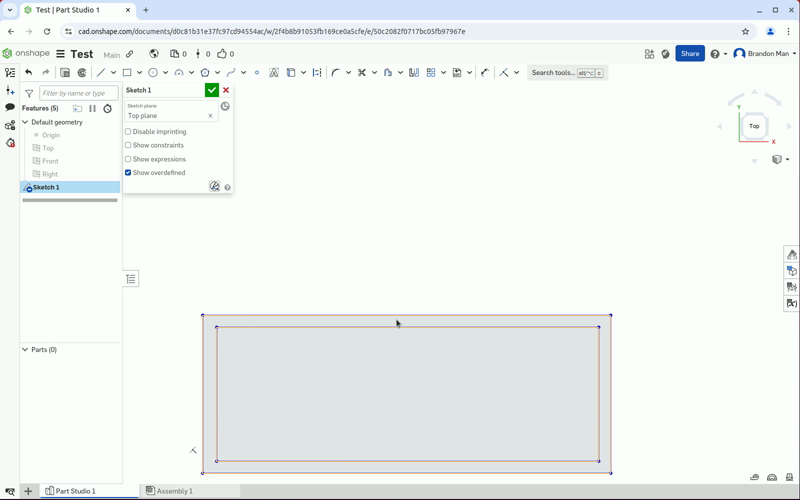
scroll(6)
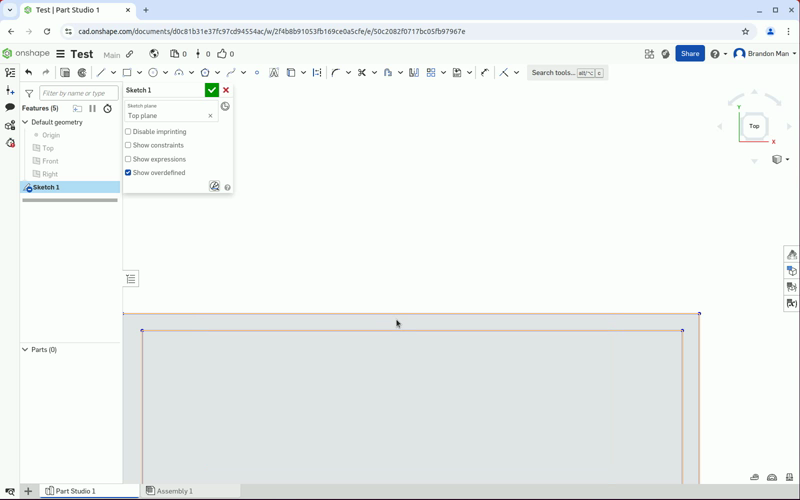
scroll(6)
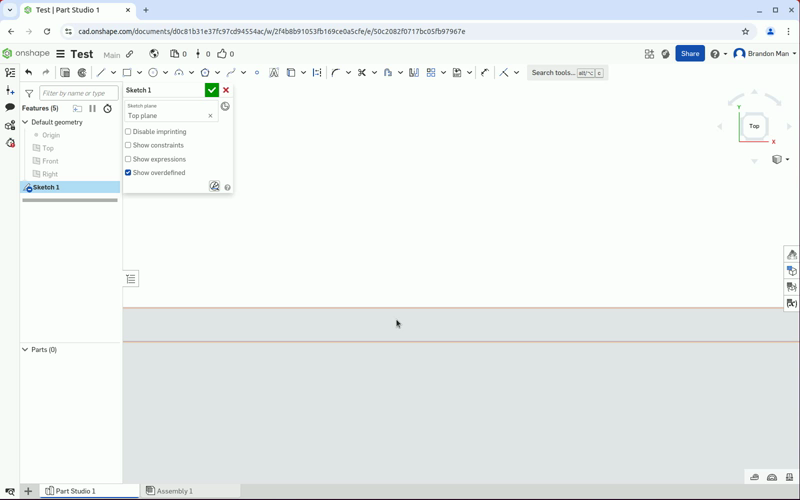
click(396, 319)
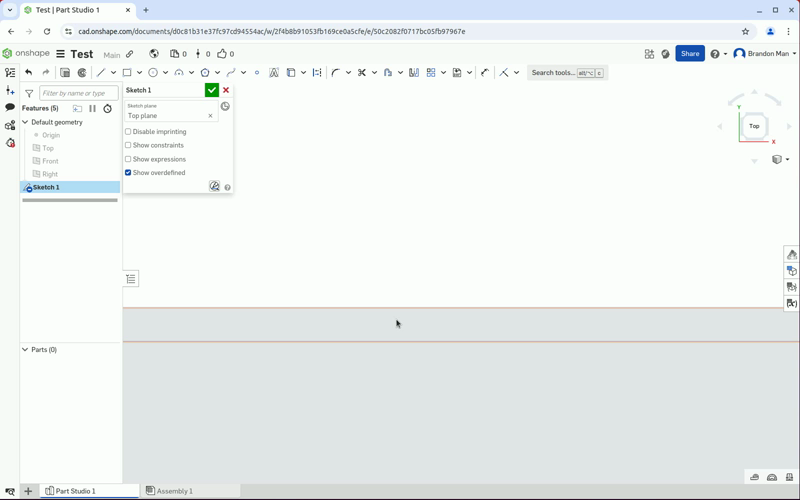
scroll(-6)
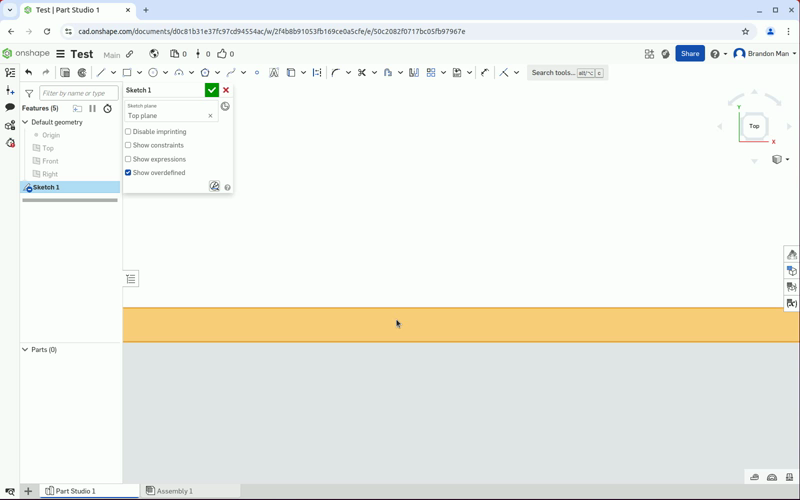
scroll(-6)
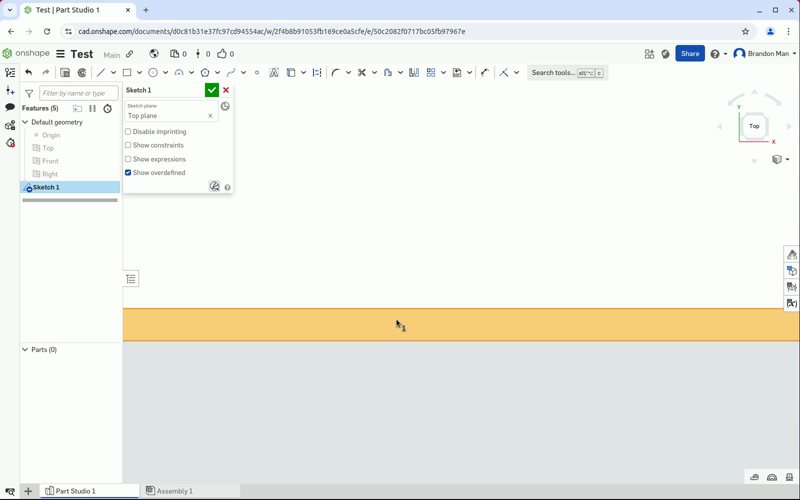
scroll(-6)
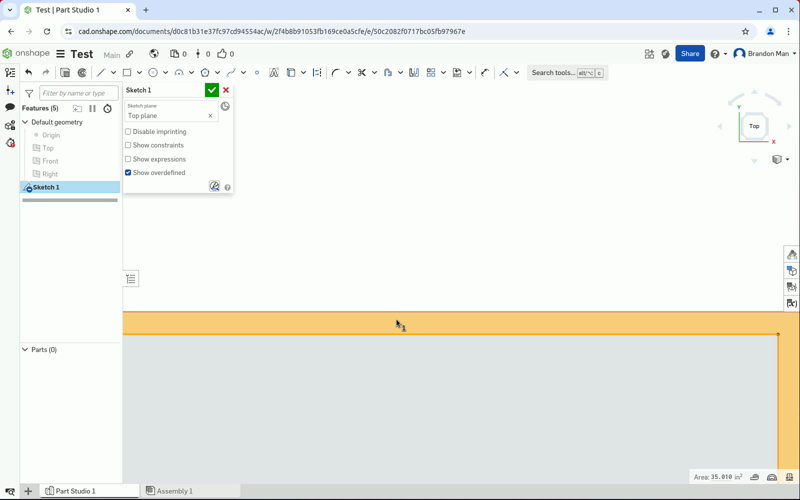
scroll(-6)
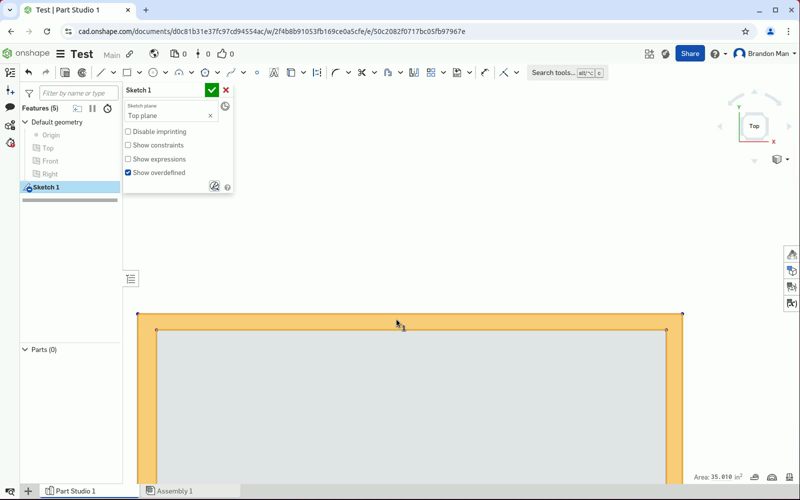
scroll(-6)
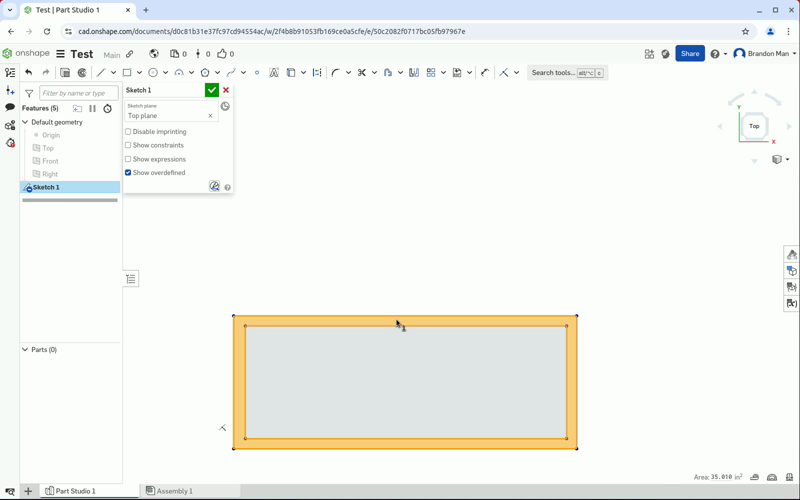
scroll(-6)
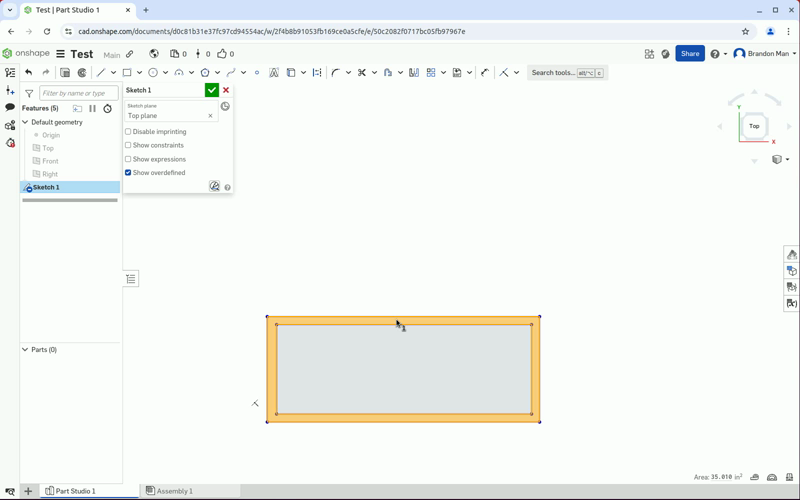
scroll(-6)
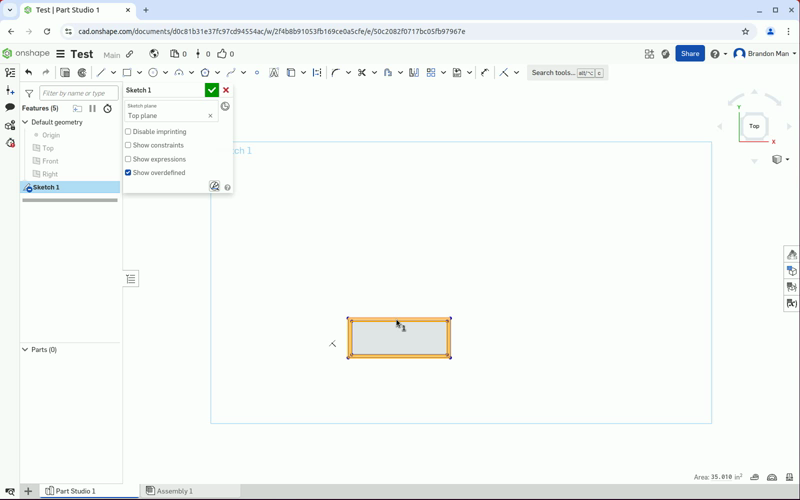
mouse_move(73, 352)
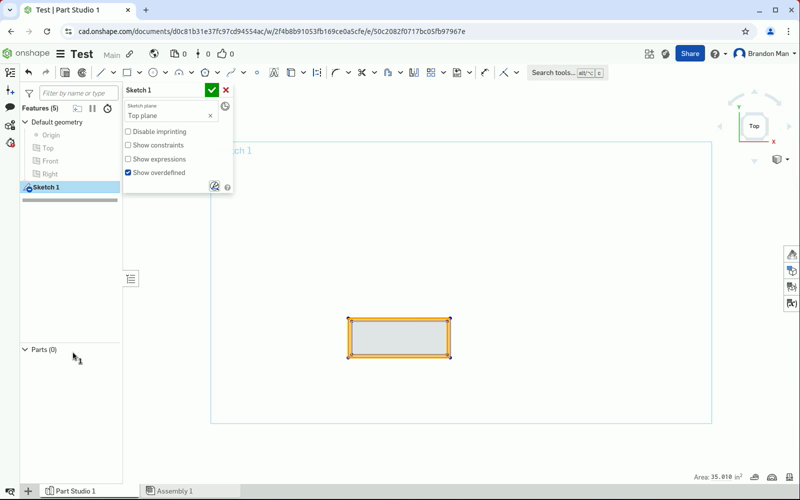
key(shift+y)
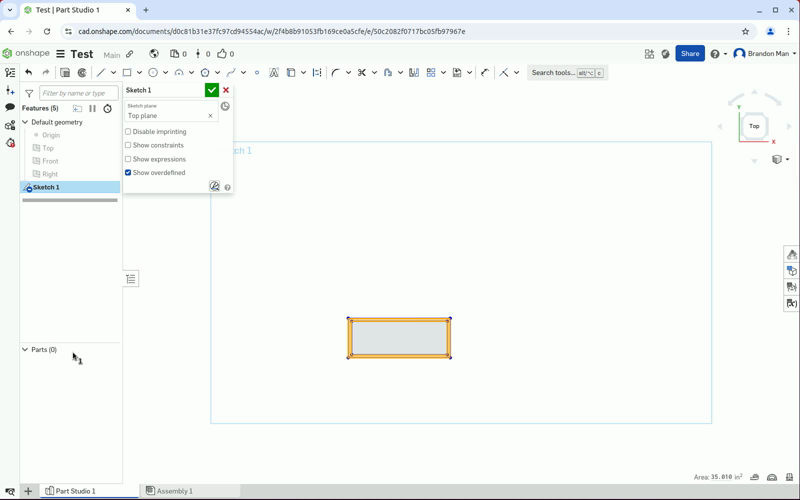
key(shift+e)
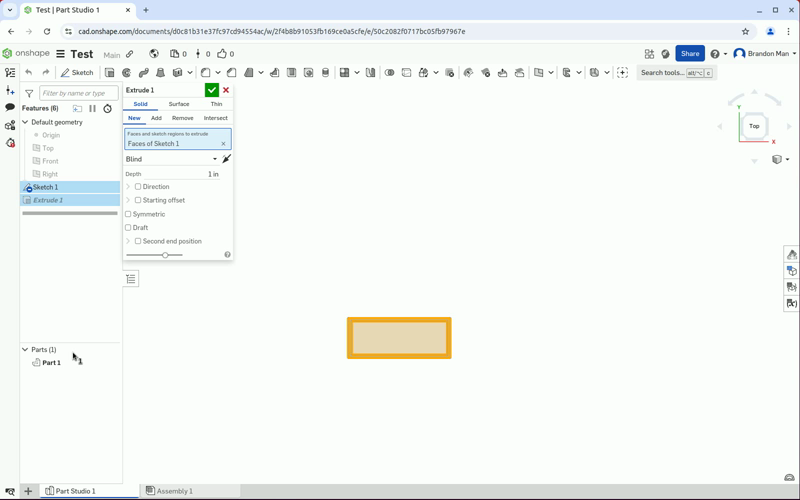
mouse_move(143, 106)
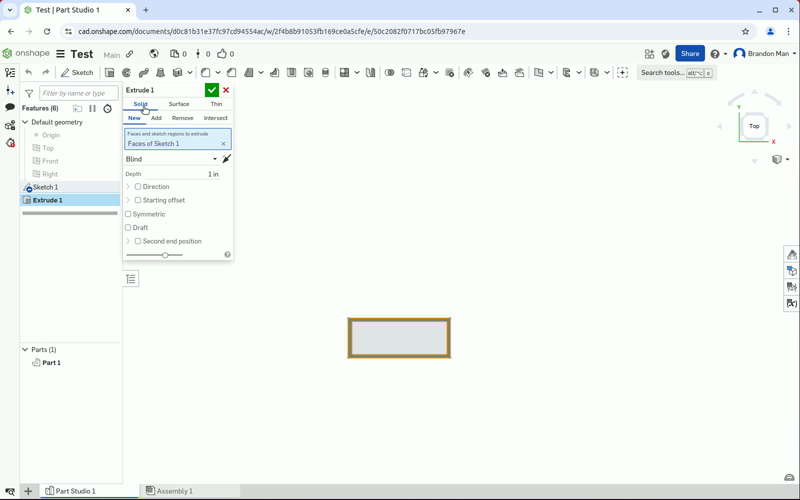
click(143, 106)
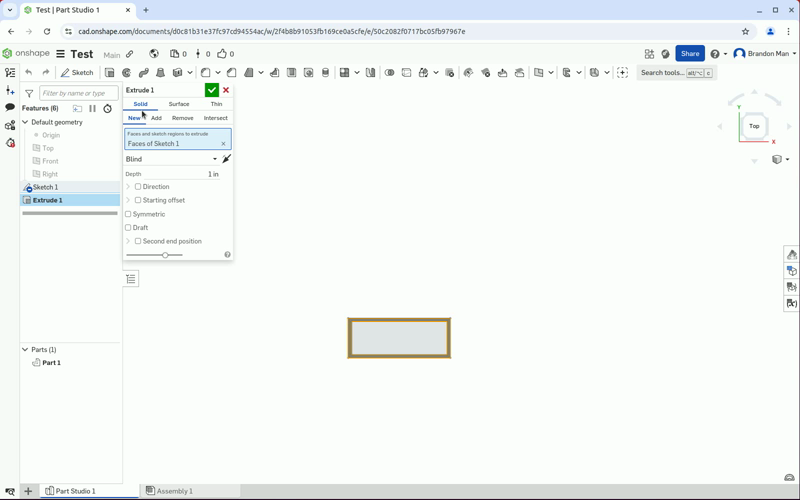
mouse_move(137, 120)
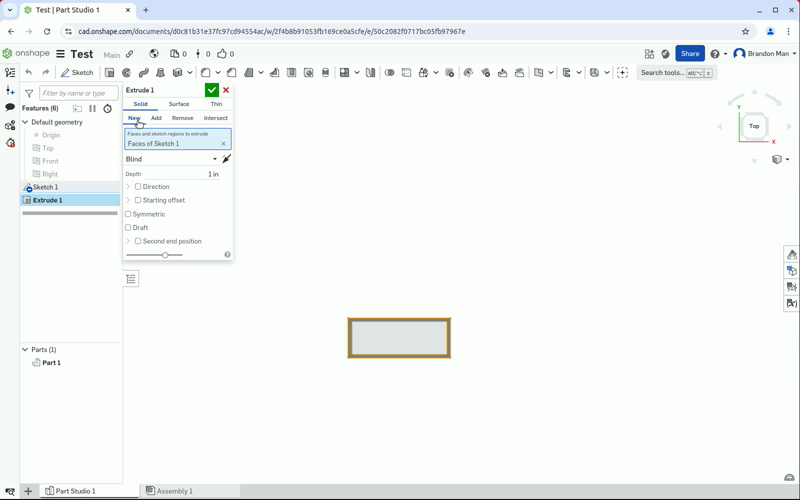
click(137, 120)
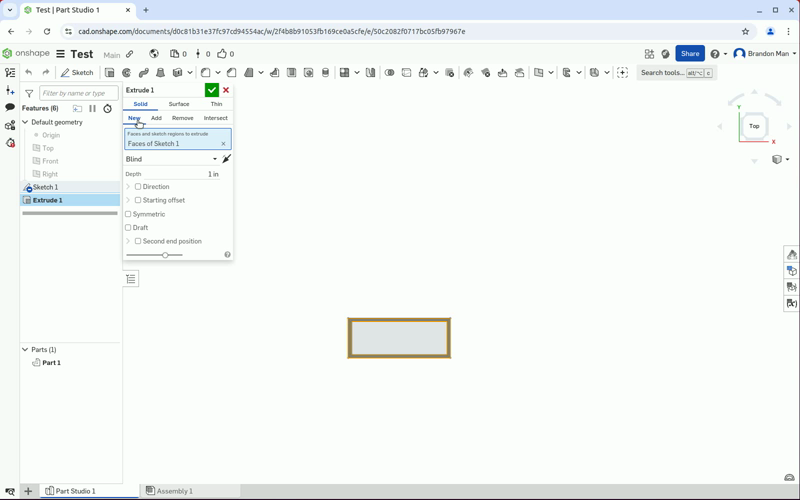
key(tab, 4)
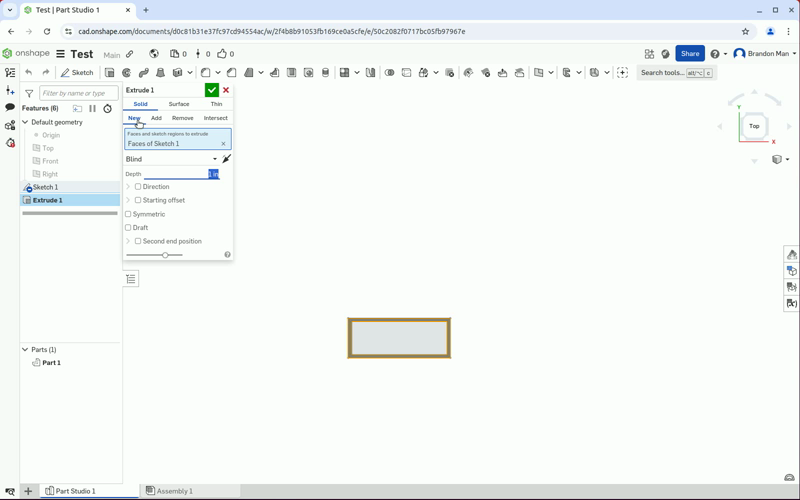
text(8.184)
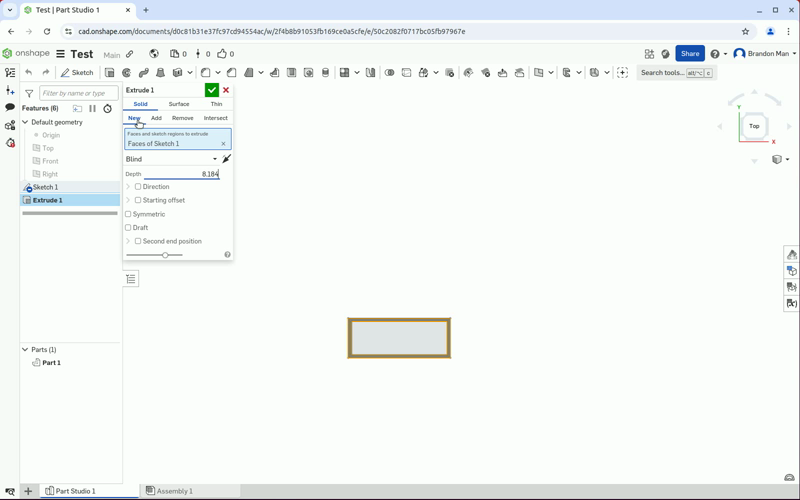
key(enter)
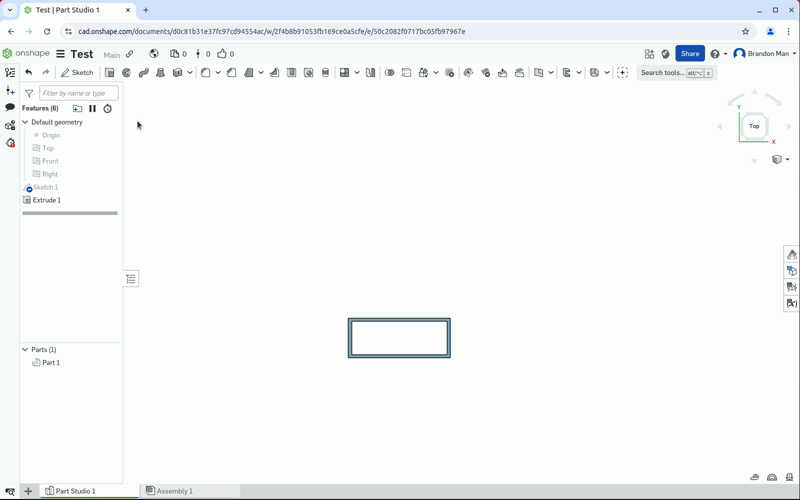
key(shift+h)
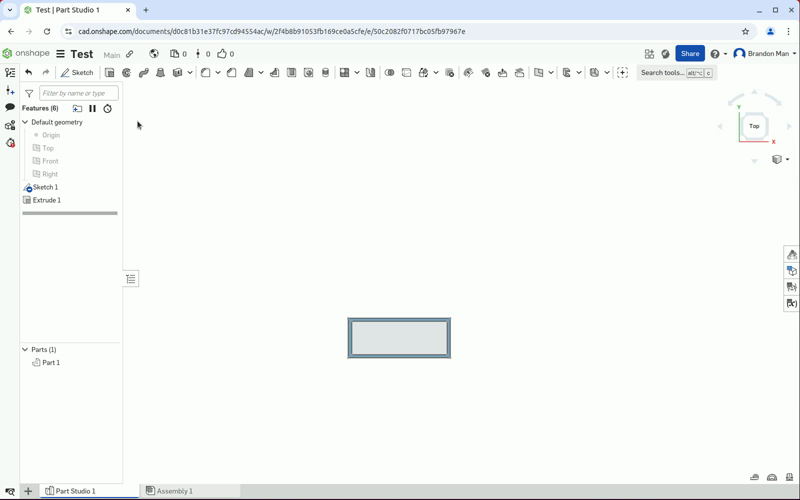
key(shift+h)
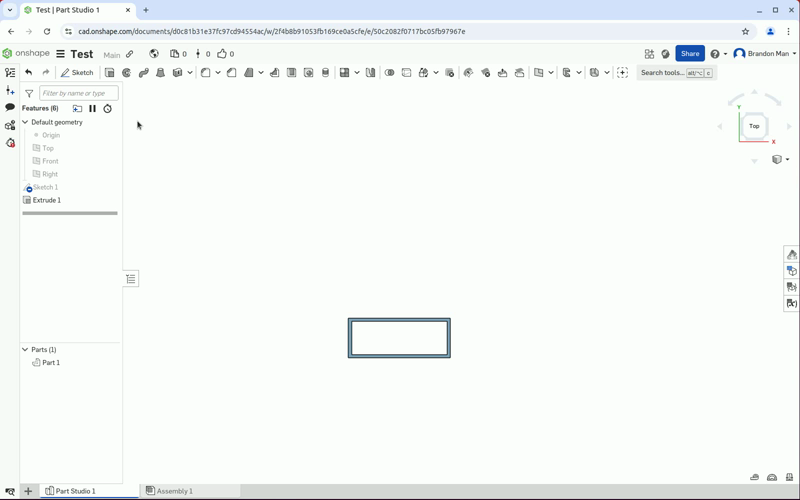
mouse_move(73, 189)
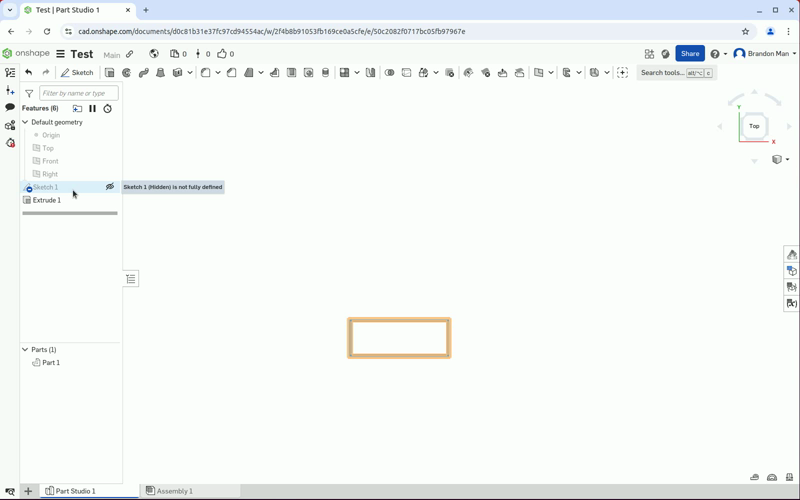
click(73, 189)
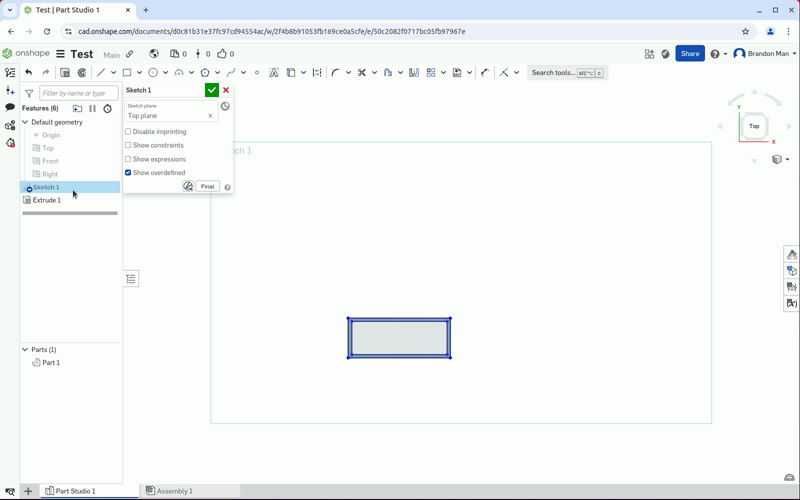
mouse_move(229, 92)
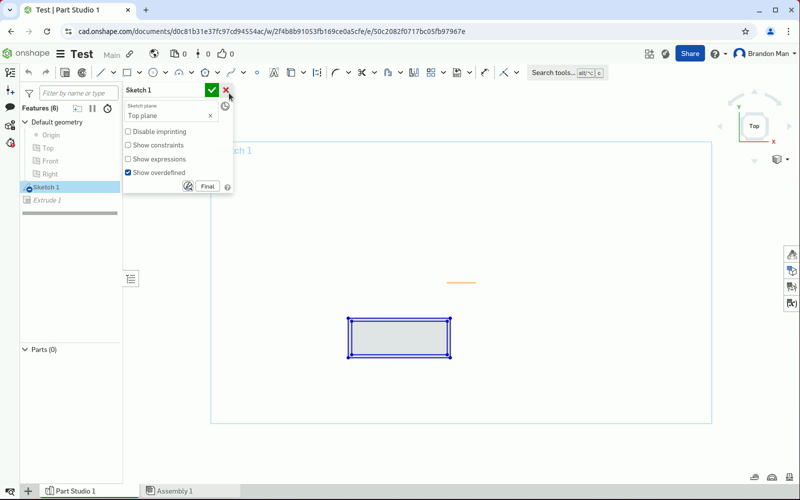
click(229, 92)
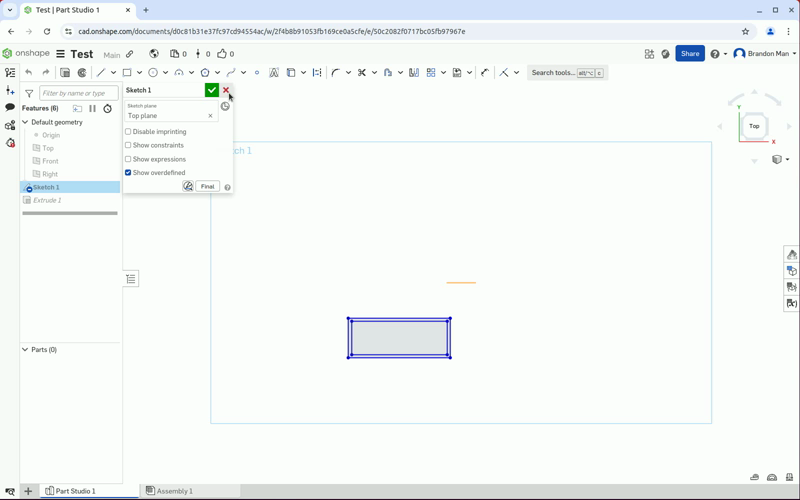
key(shift+s)
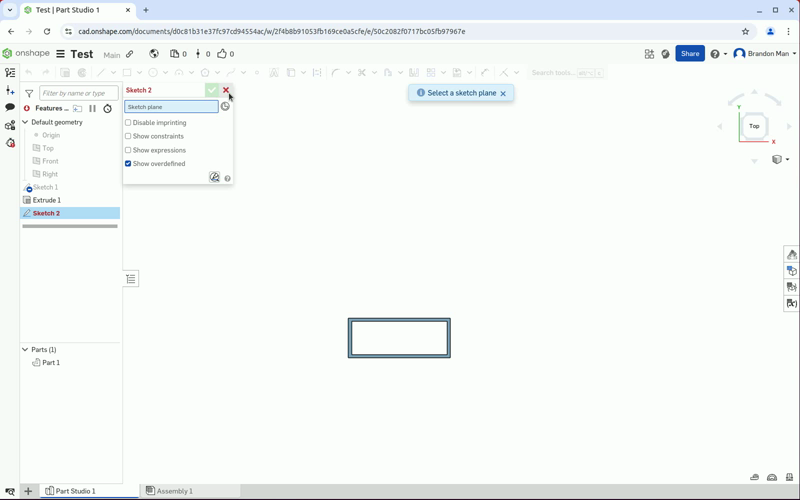
mouse_move(73, 150)
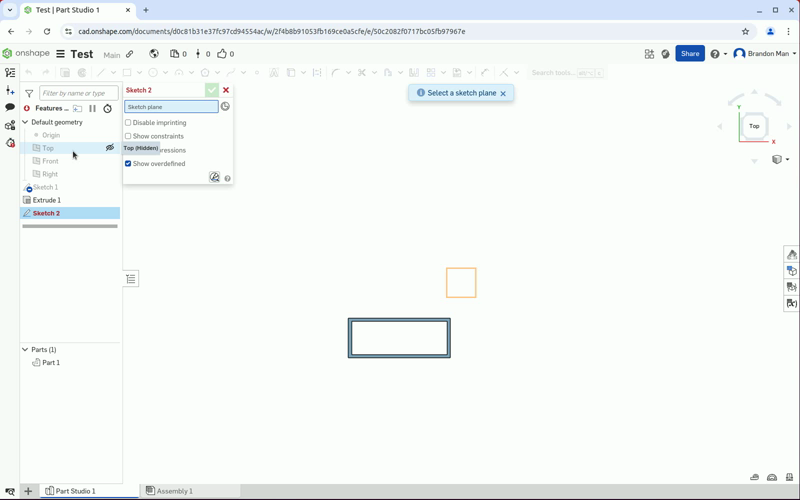
click(73, 150)
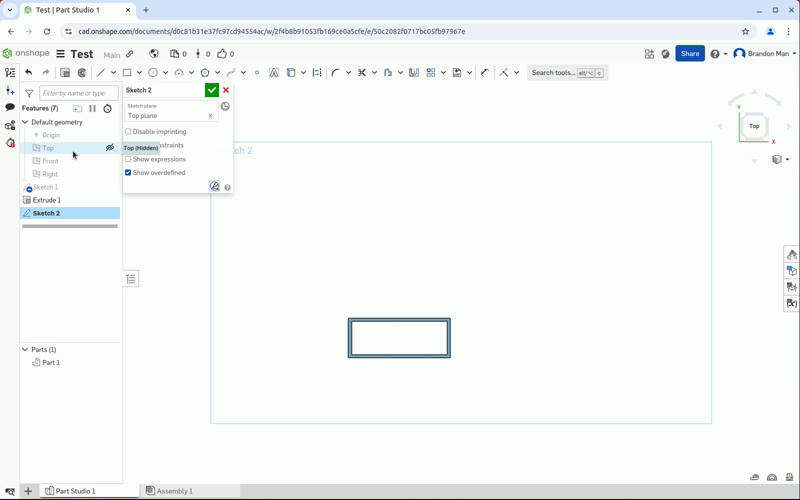
mouse_move(73, 352)
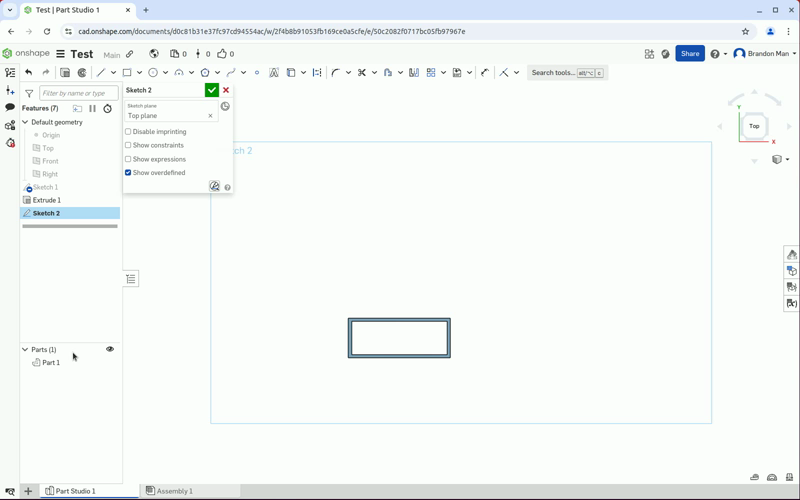
key(y)
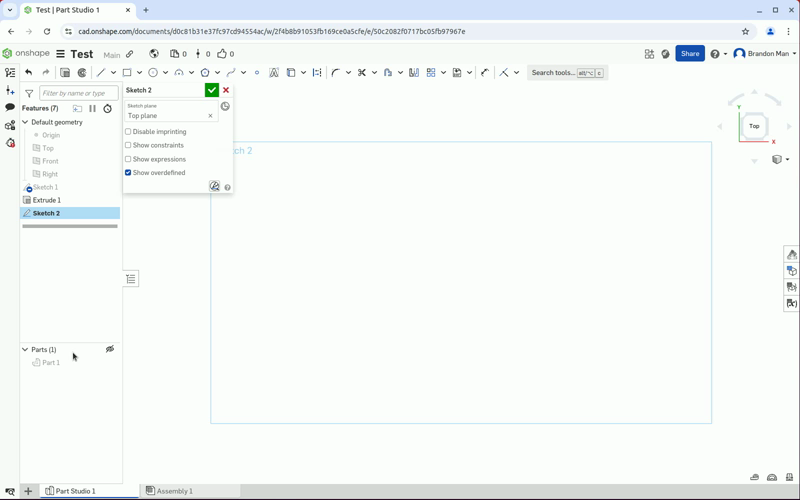
key(l)
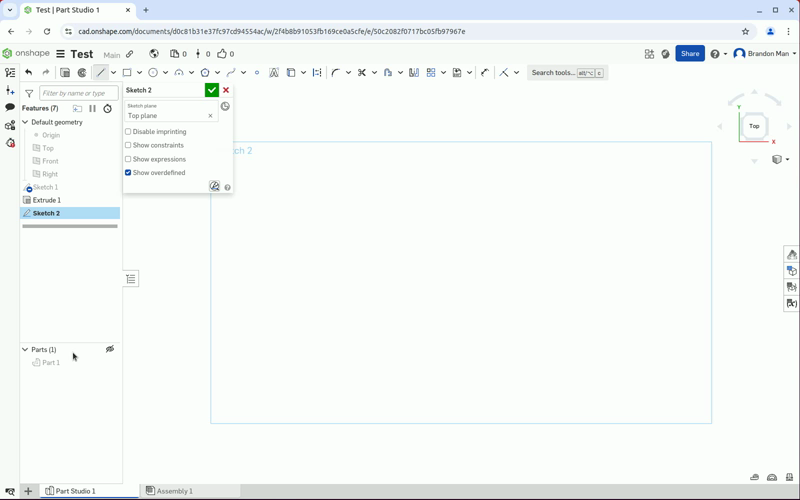
key_down(shift)
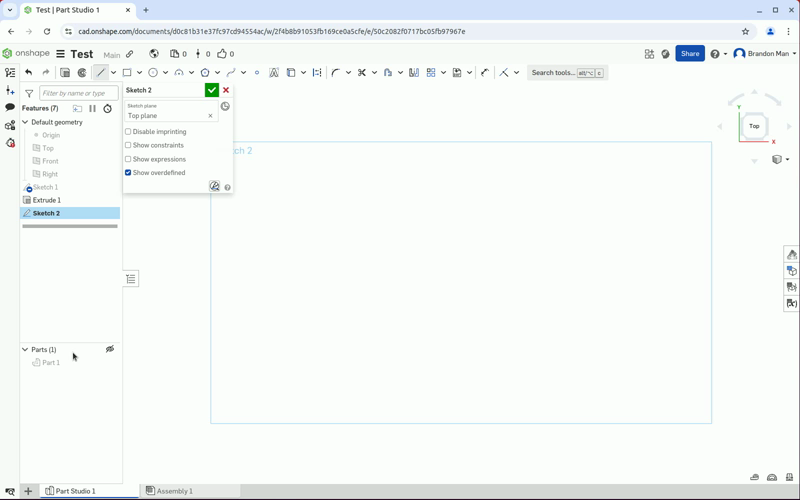
mouse_move(351, 354)
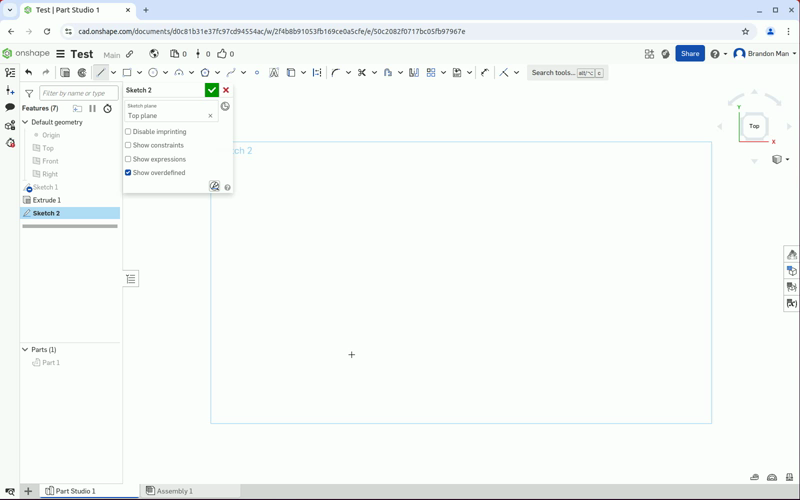
click(351, 354)
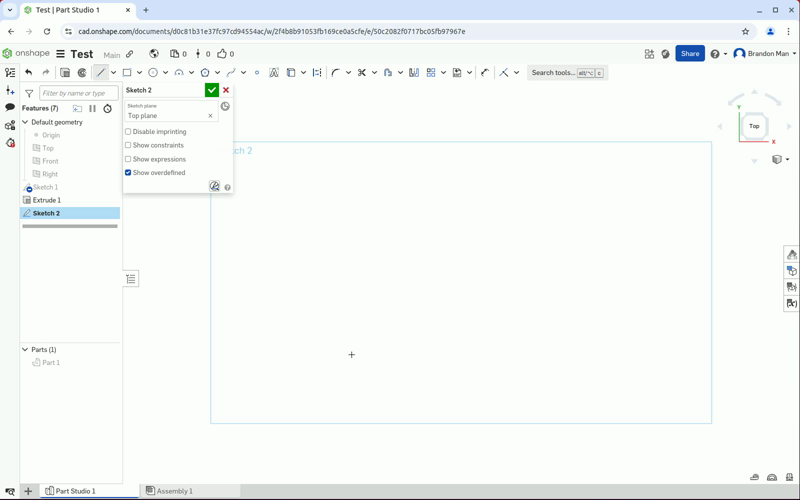
key_up(shift)
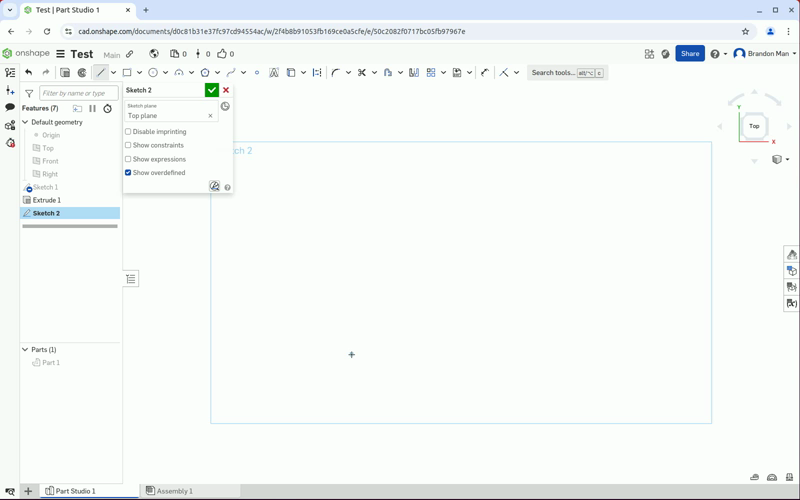
key_down(shift)
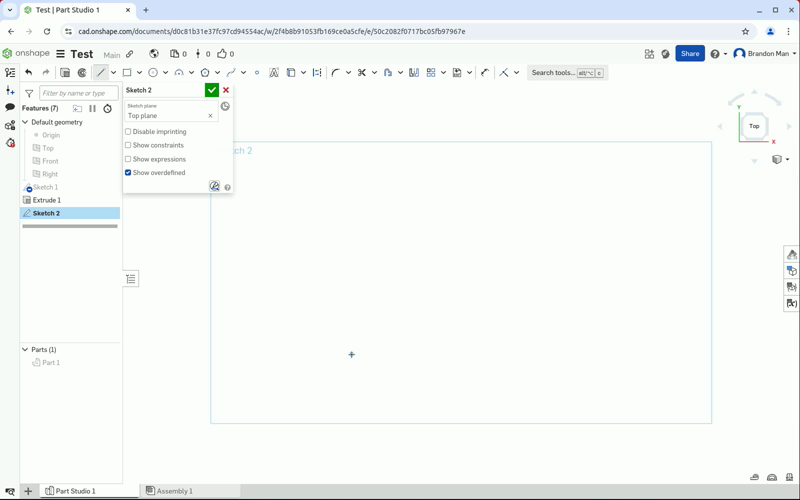
mouse_move(446, 354)
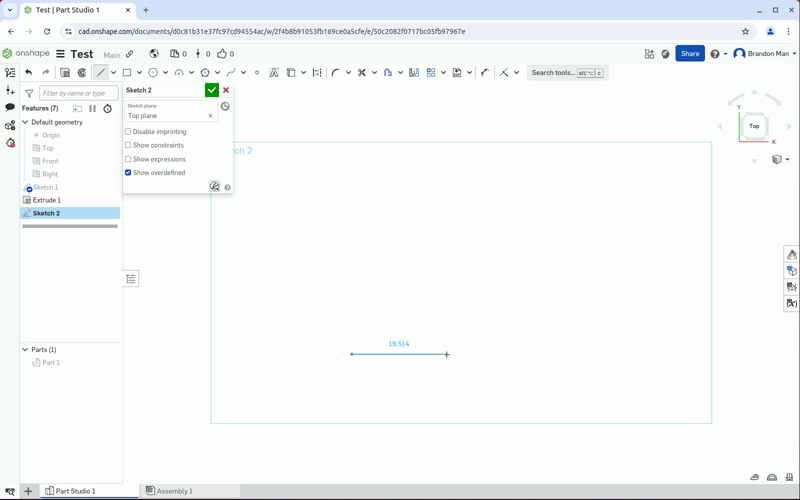
click(446, 354)
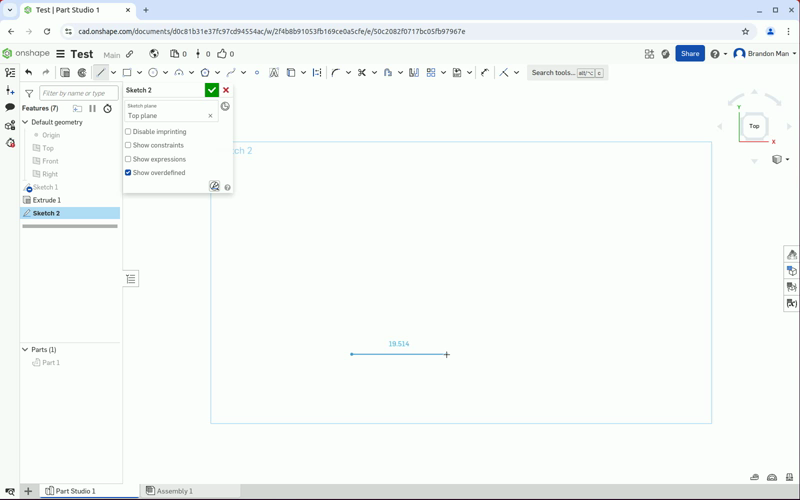
key_up(shift)
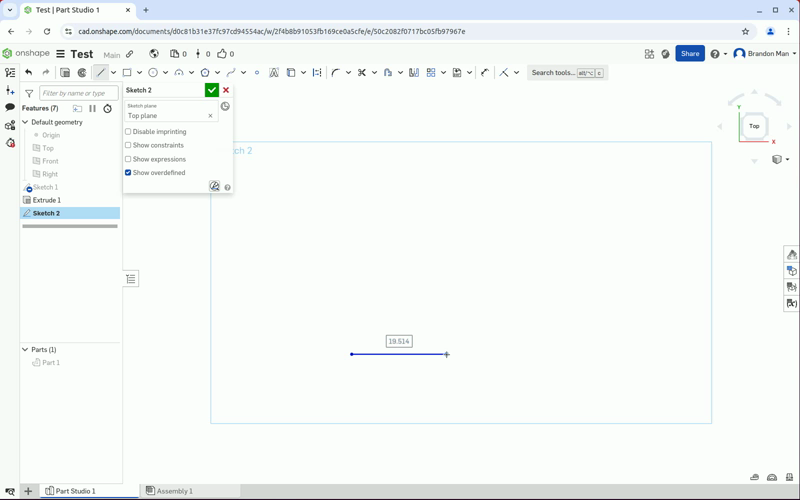
key_down(shift)
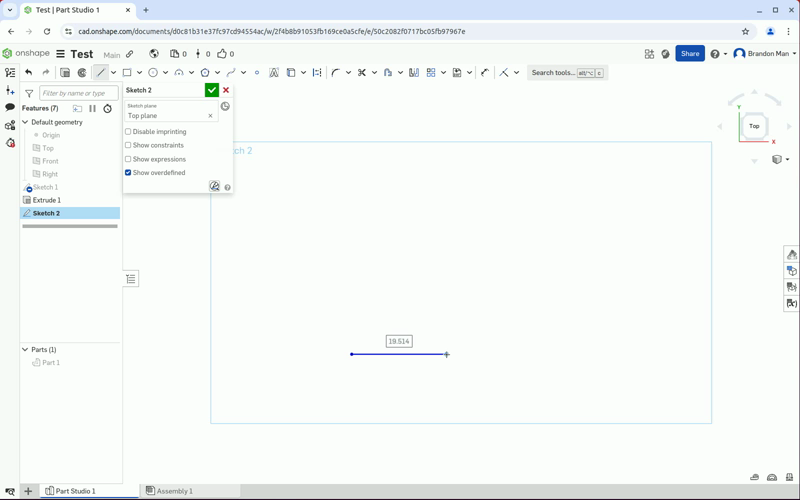
mouse_move(476, 354)
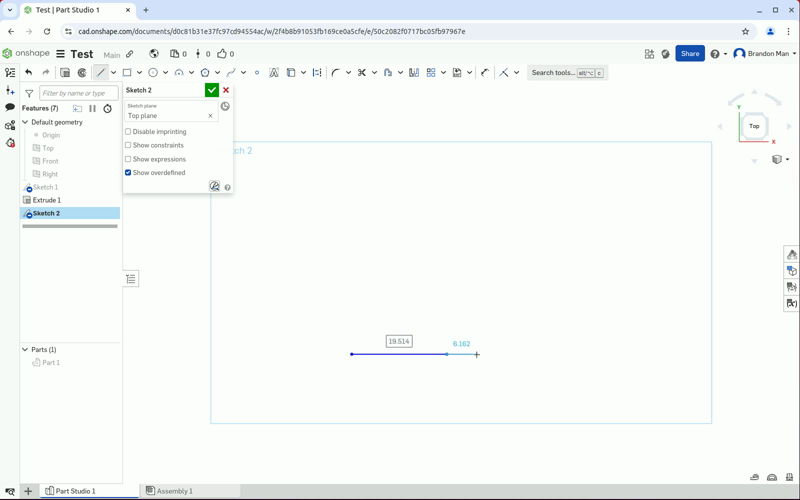
mouse_move(446, 321)
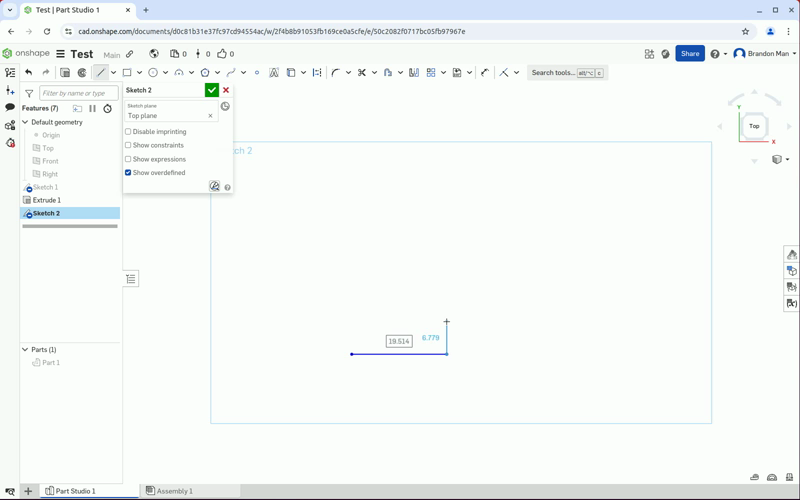
click(446, 321)
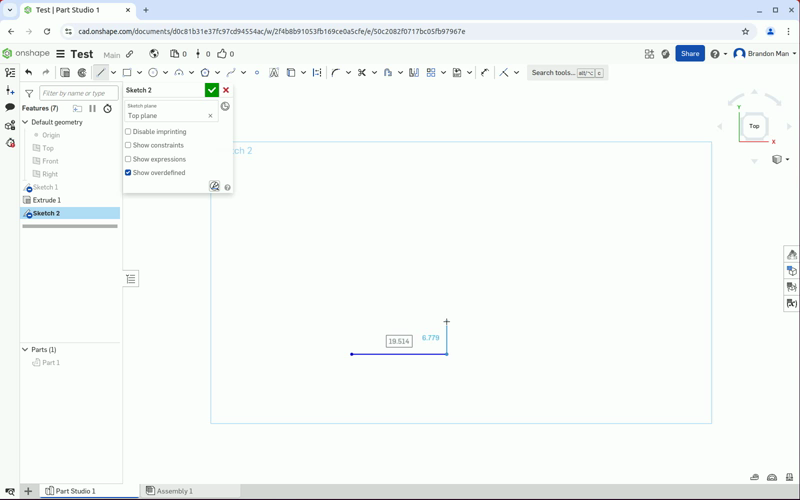
key_up(shift)
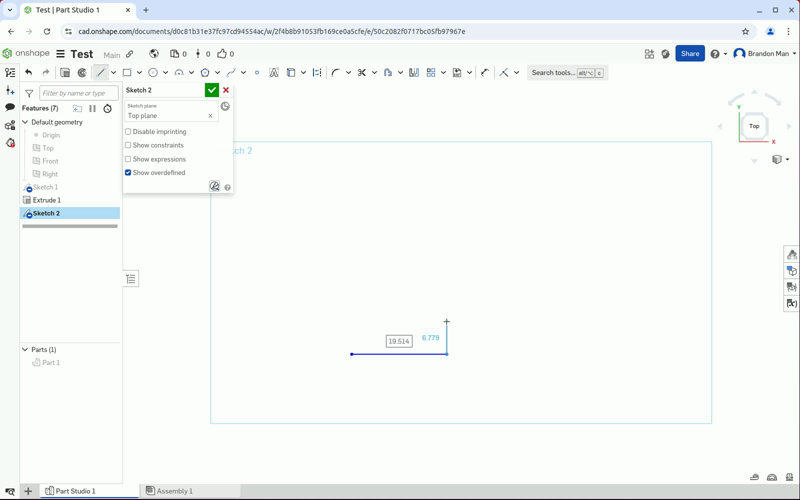
key_down(shift)
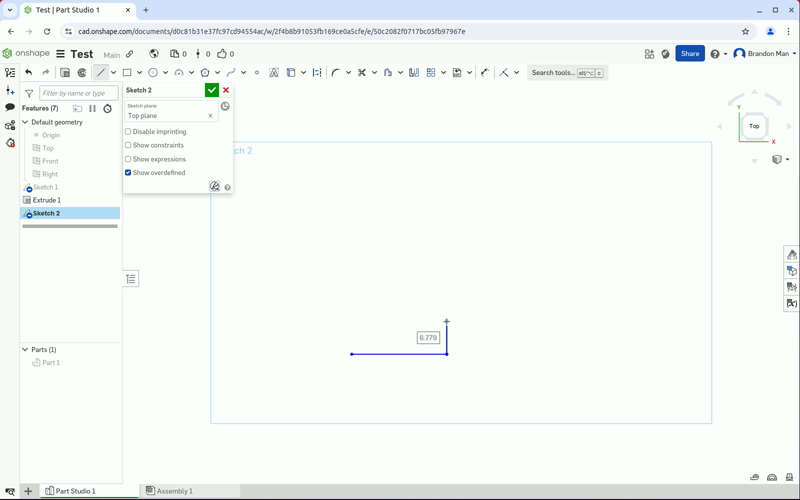
mouse_move(351, 321)
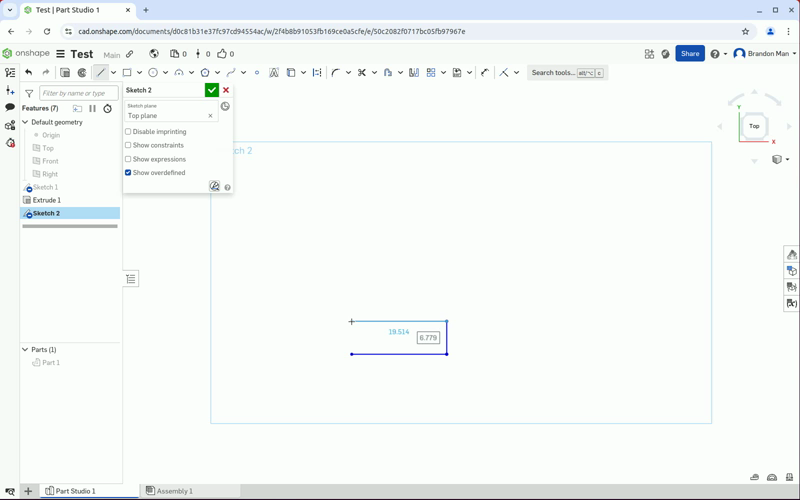
click(351, 321)
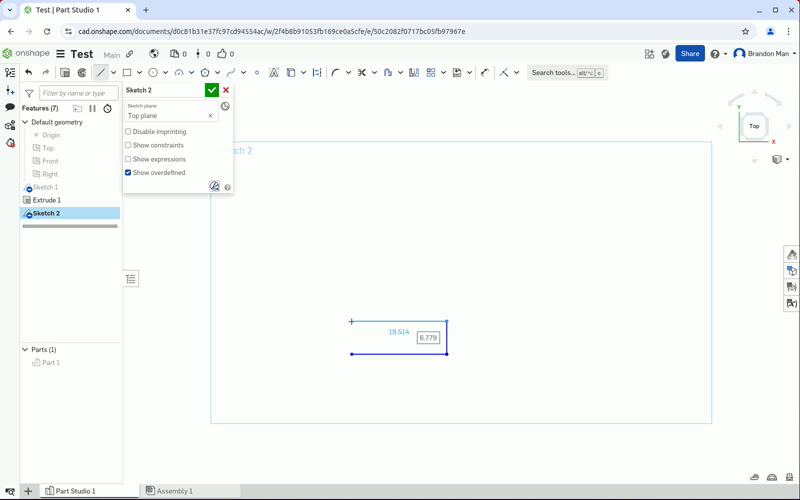
key_up(shift)
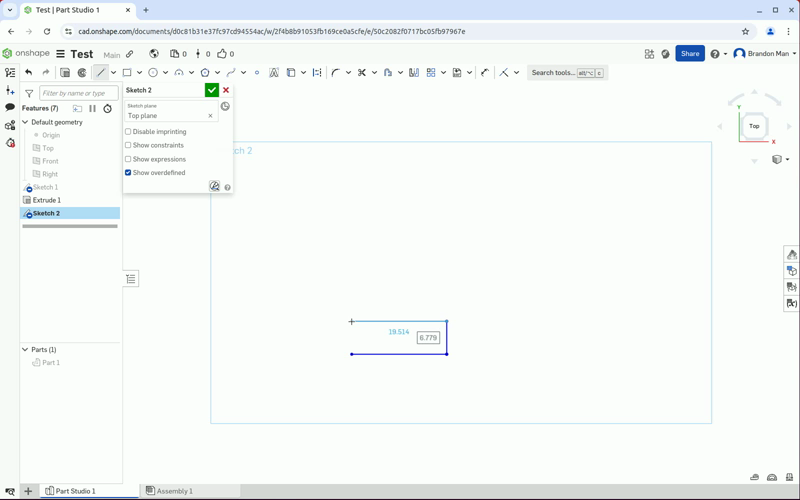
mouse_move(381, 321)
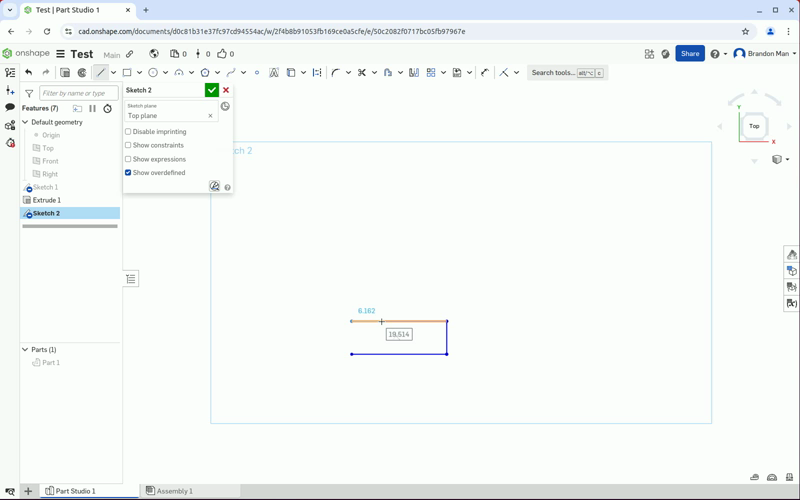
key_down(shift)
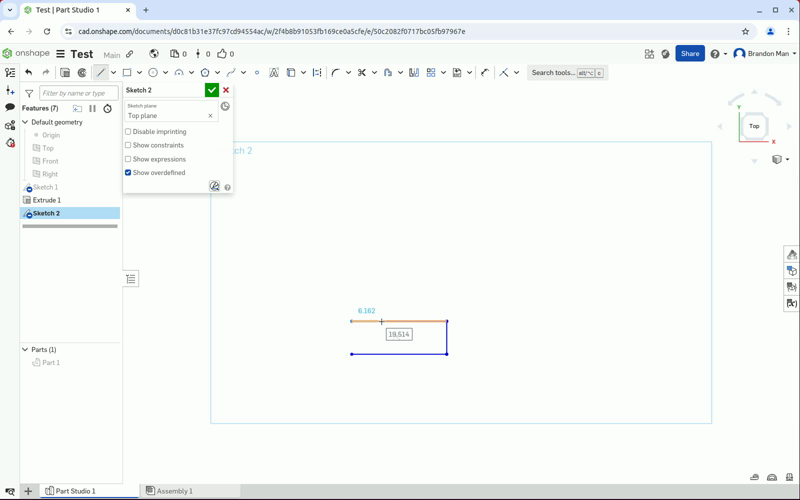
mouse_move(351, 354)
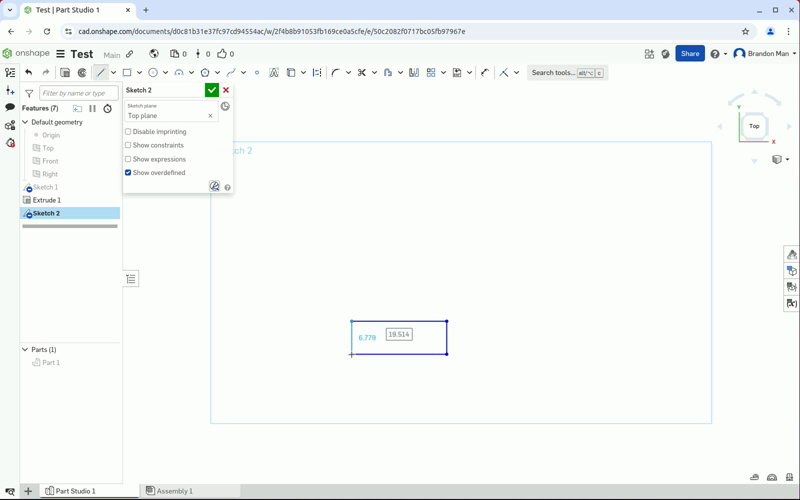
key_up(shift)
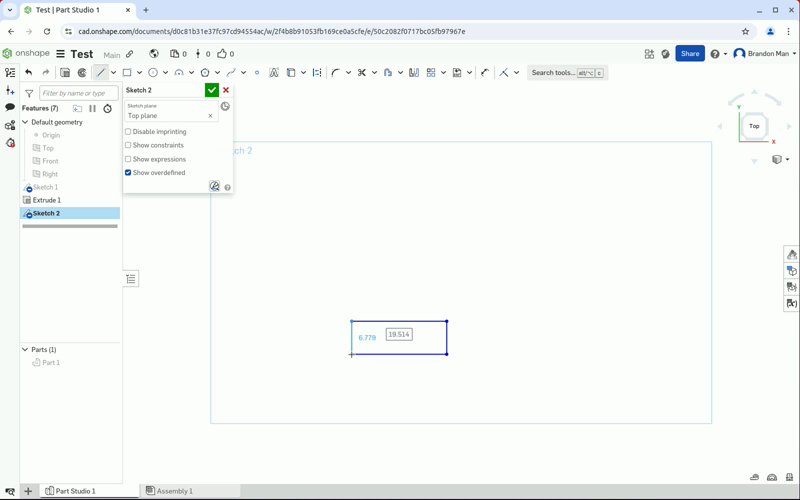
click(351, 354)
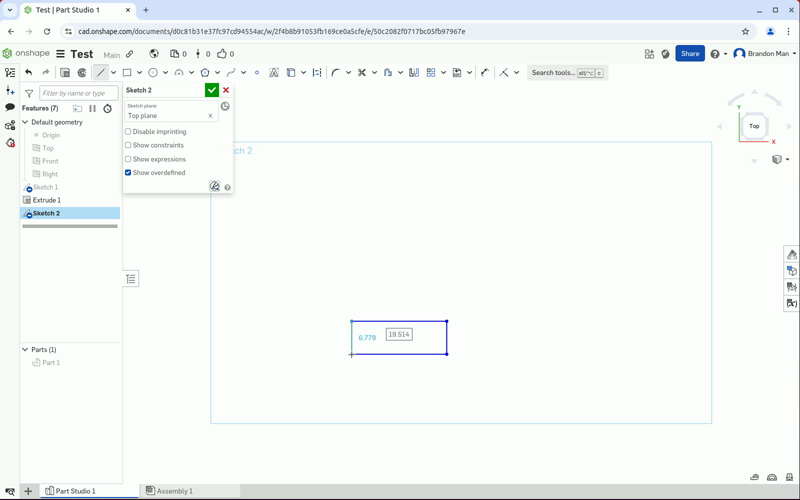
key(esc)
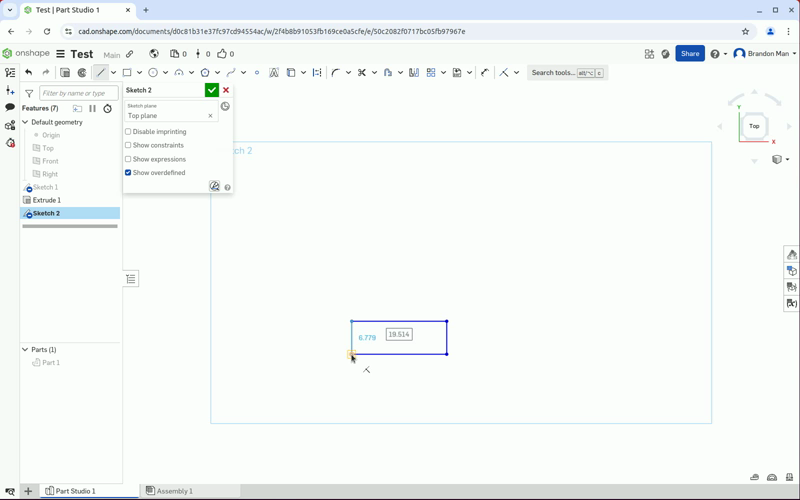
mouse_move(442, 335)
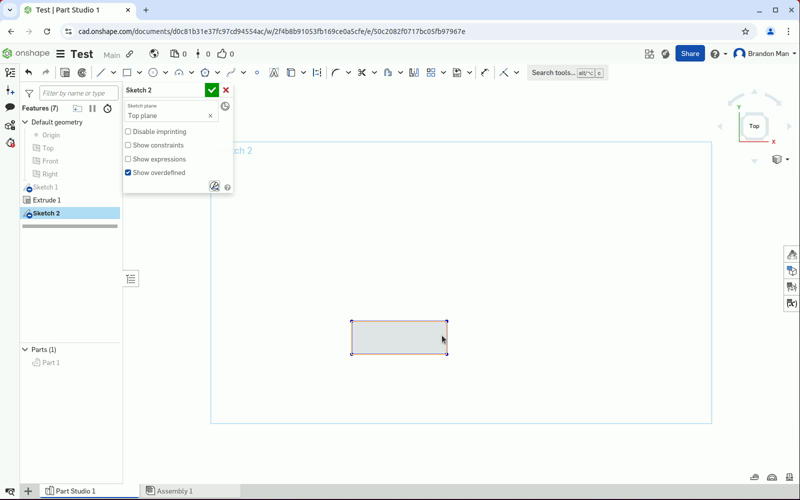
click(442, 335)
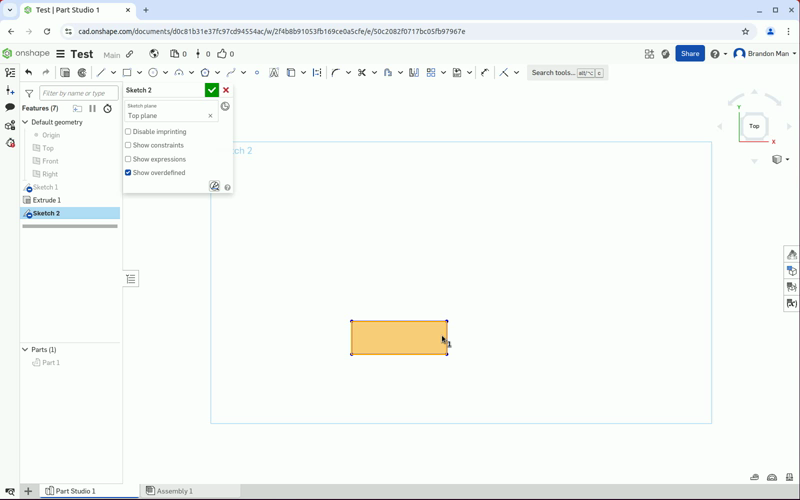
mouse_move(73, 352)
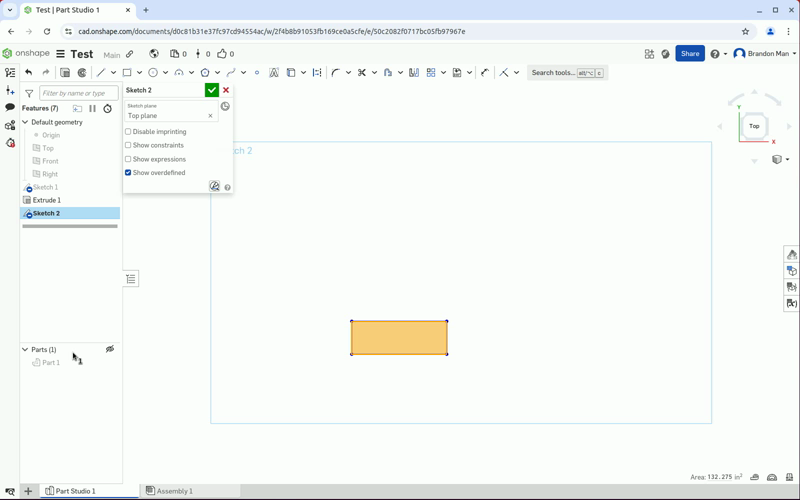
key(shift+y)
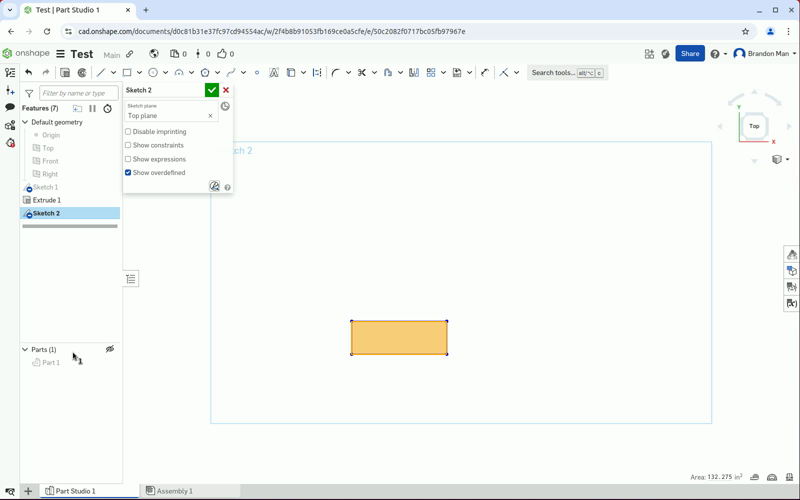
key(shift+e)
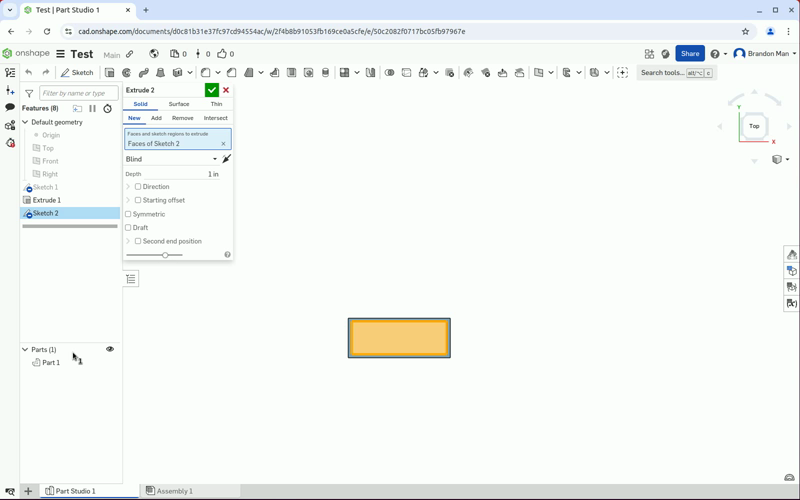
mouse_move(143, 106)
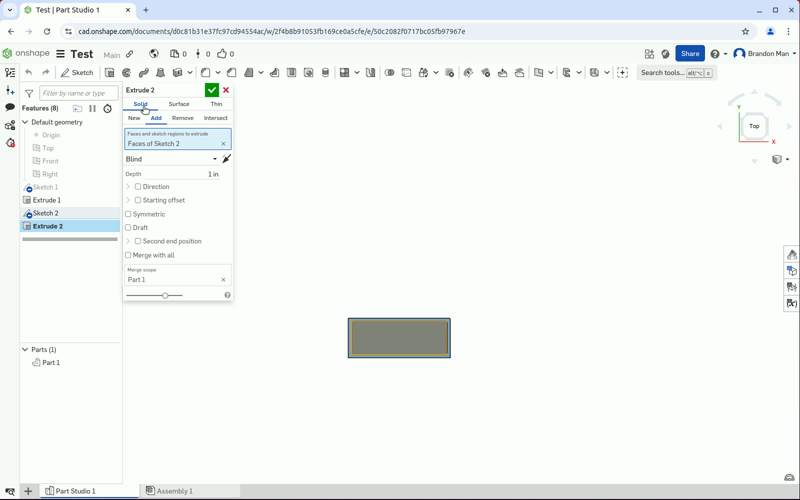
click(143, 106)
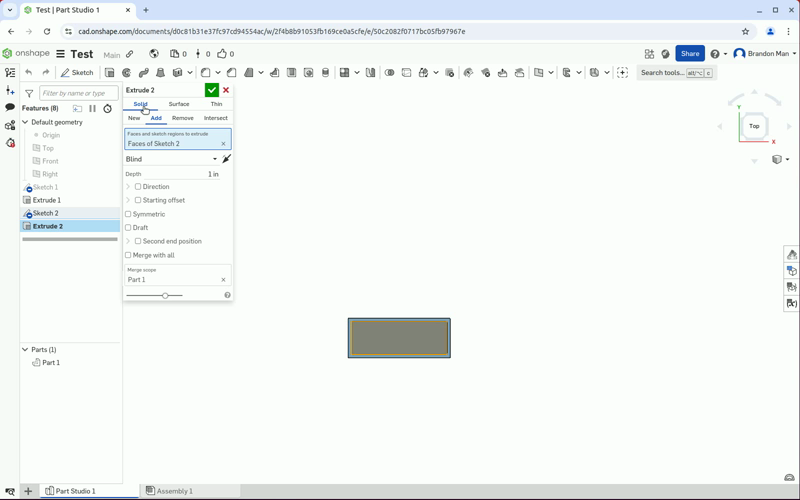
mouse_move(137, 120)
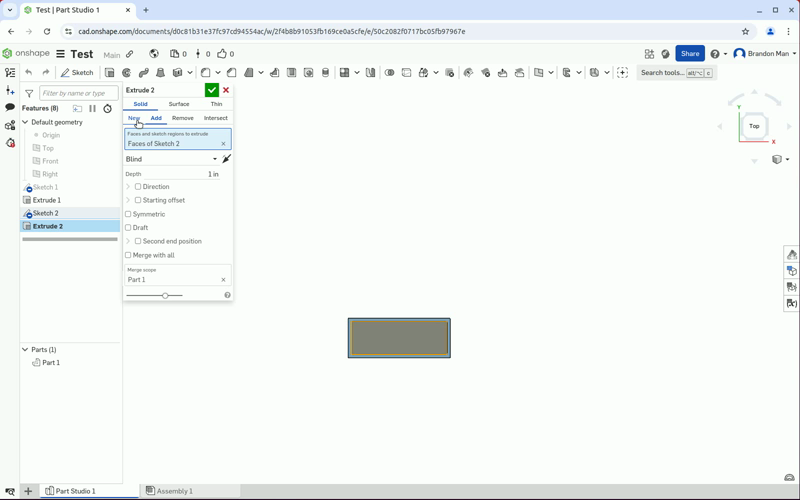
click(137, 120)
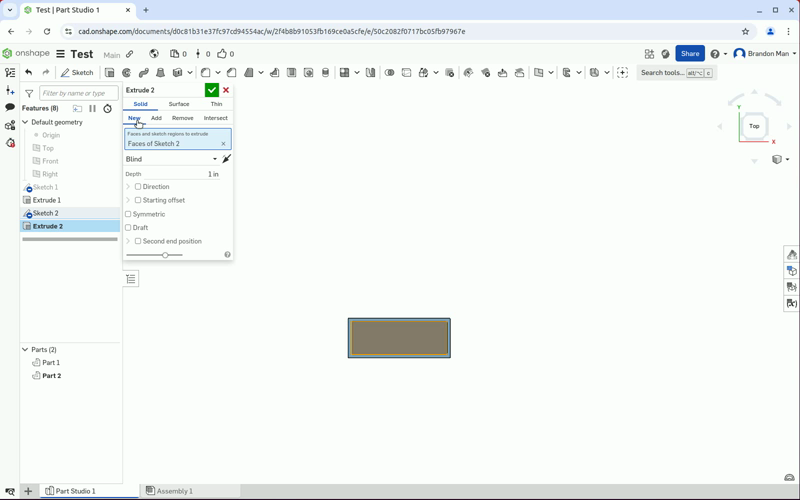
key(tab, 4)
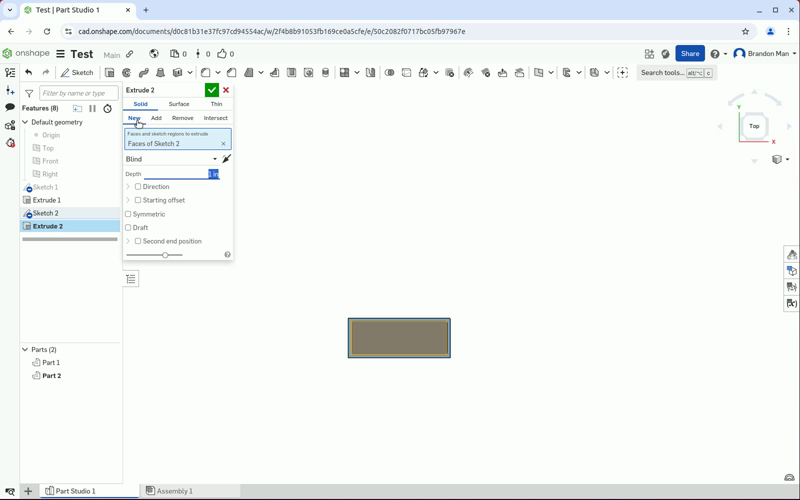
text(1.444)
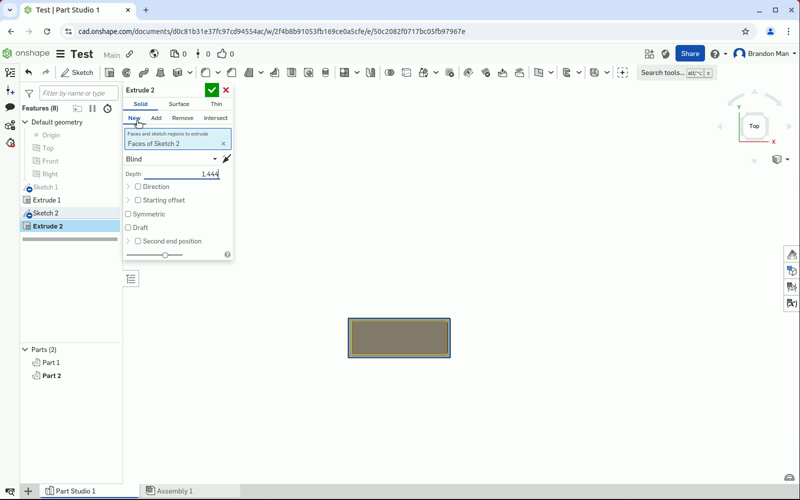
key(enter)
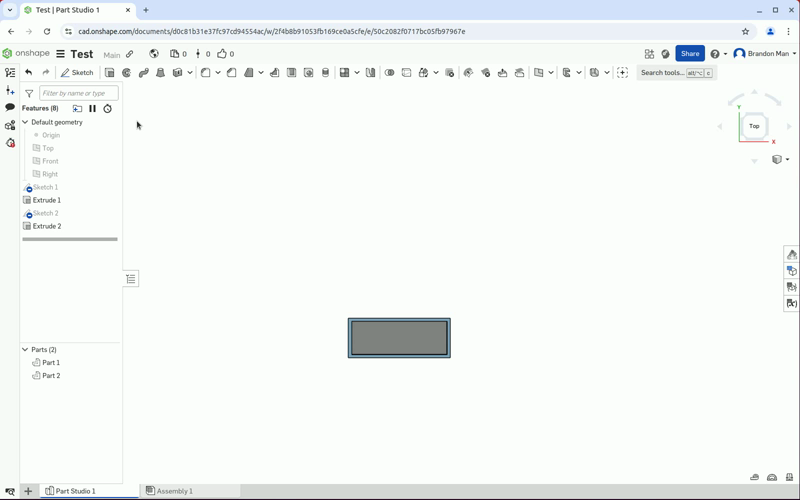
key(shift+h)
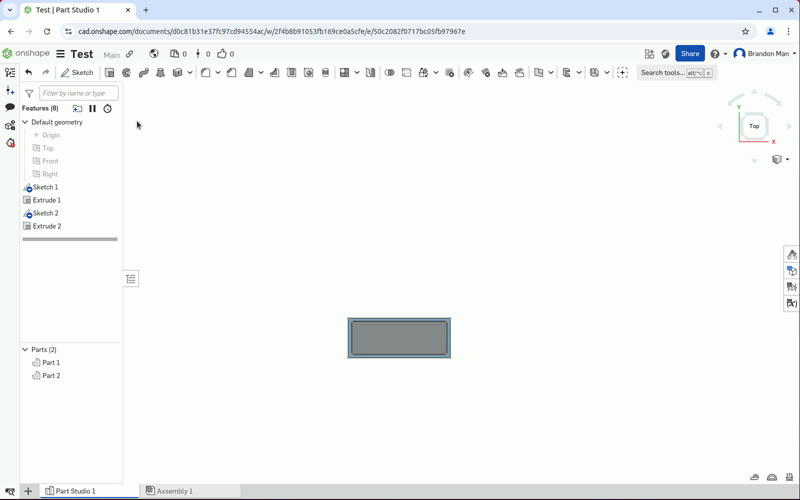
key(shift+h)
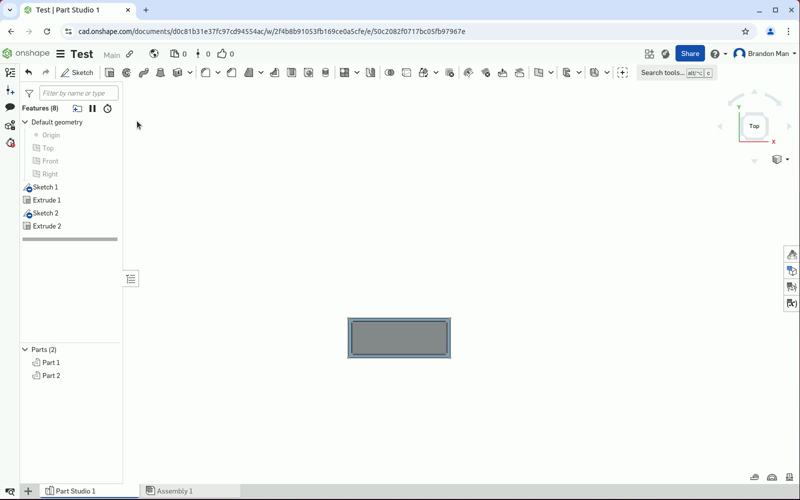
key(shift+7)
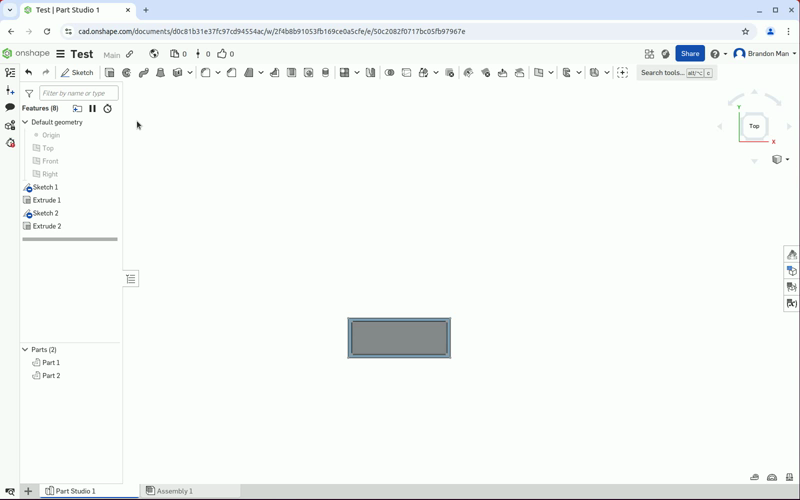
key(up, 3)
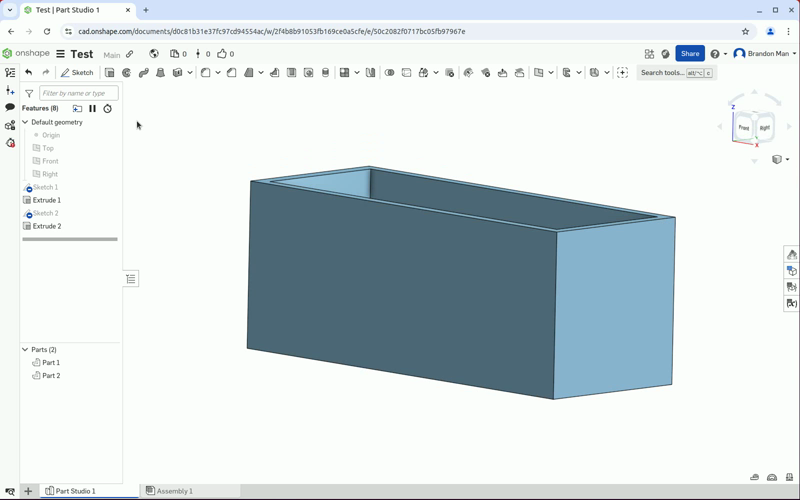
key(left, 3)
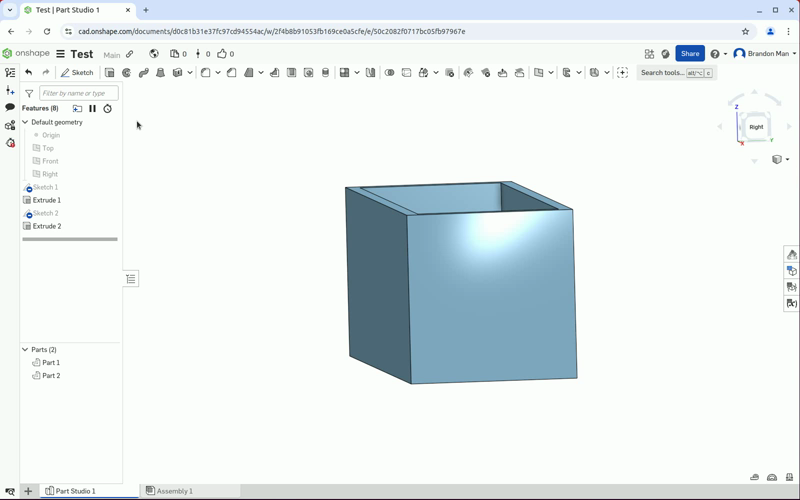
key(right, 3)
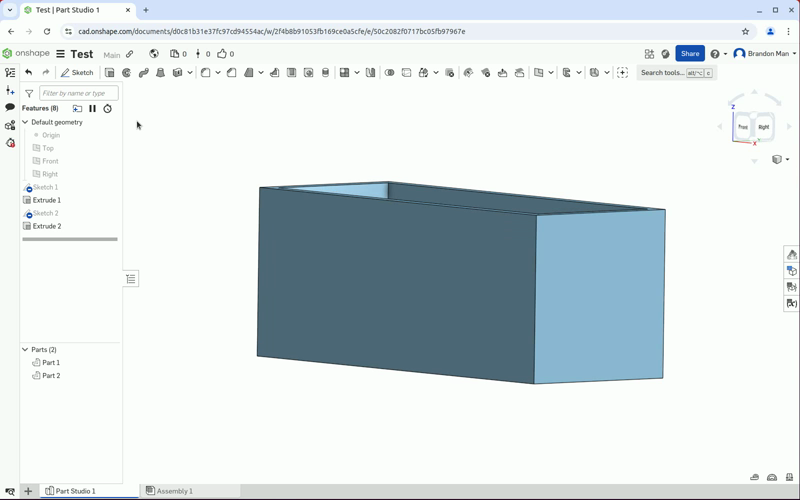
key(down, 3)
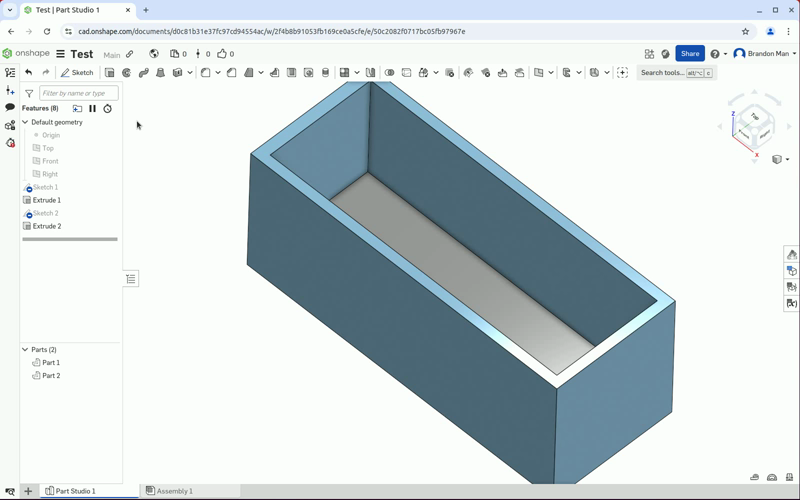
mouse_move(73, 189)
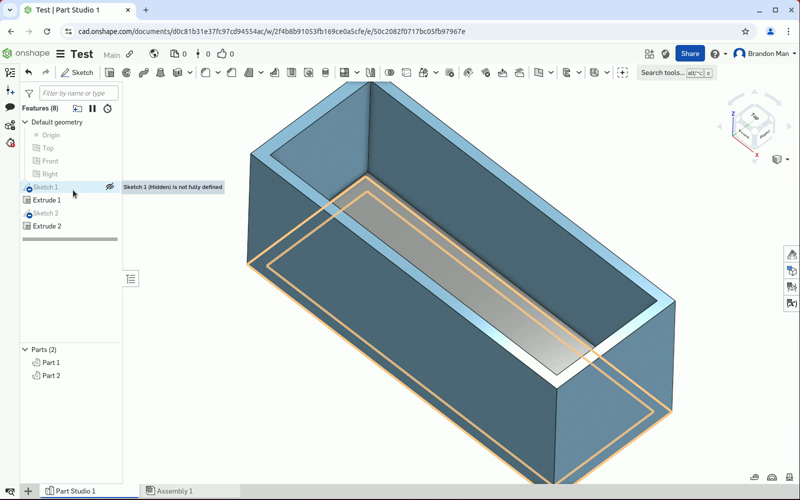
click(73, 189)